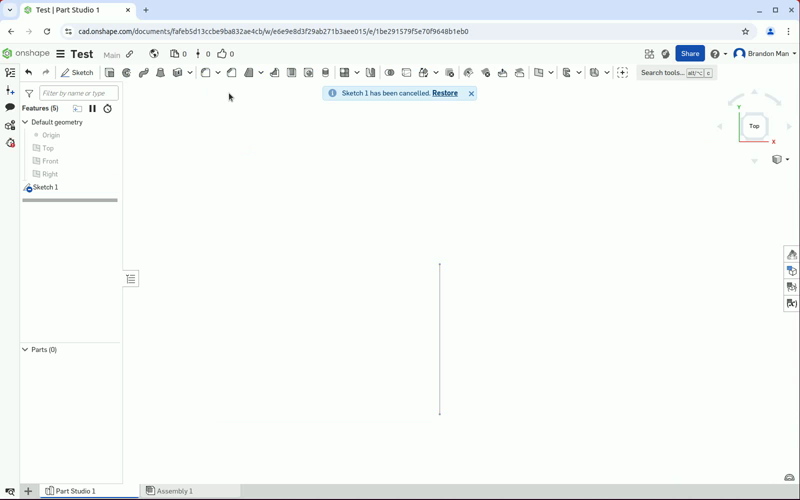
key(shift+h)
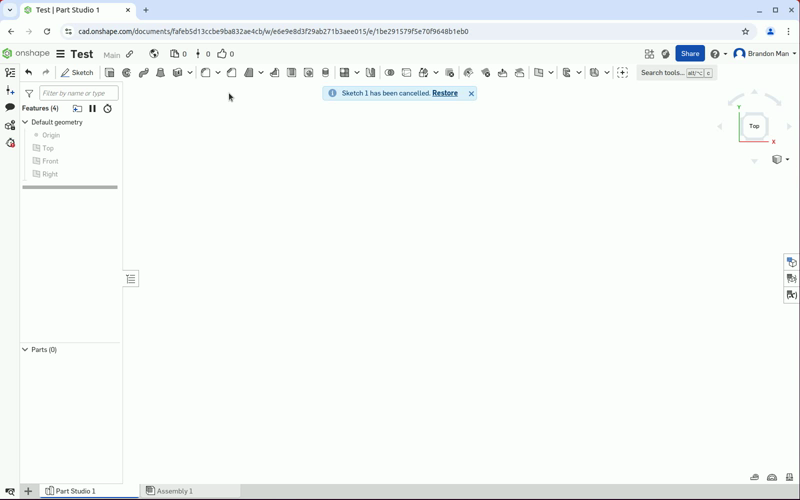
mouse_move(73, 352)
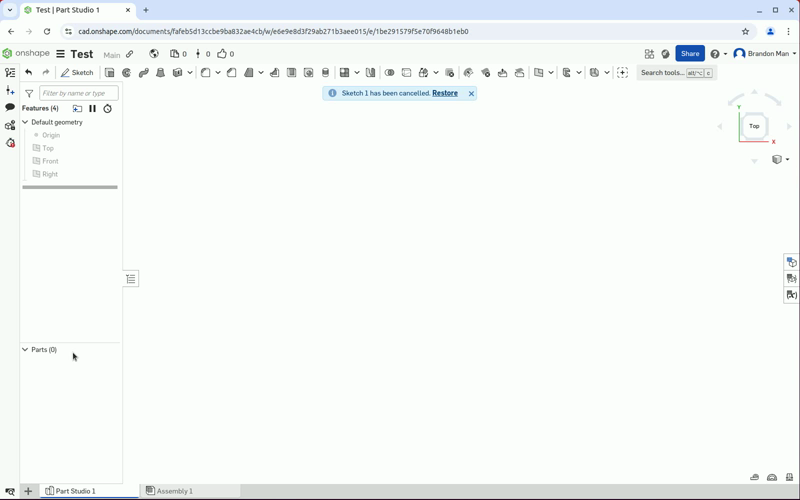
key(y)
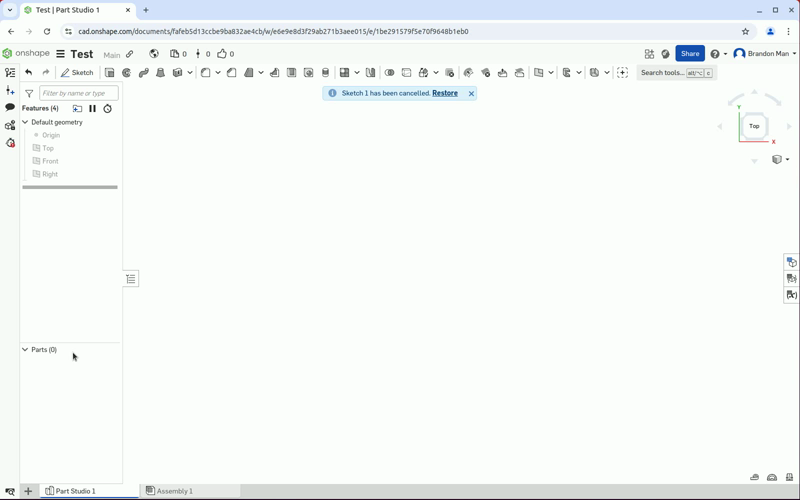
key(shift+p)
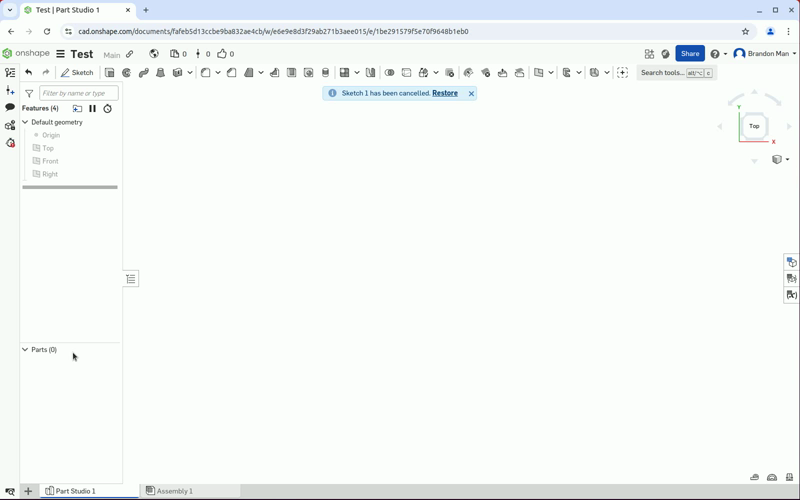
key(space)
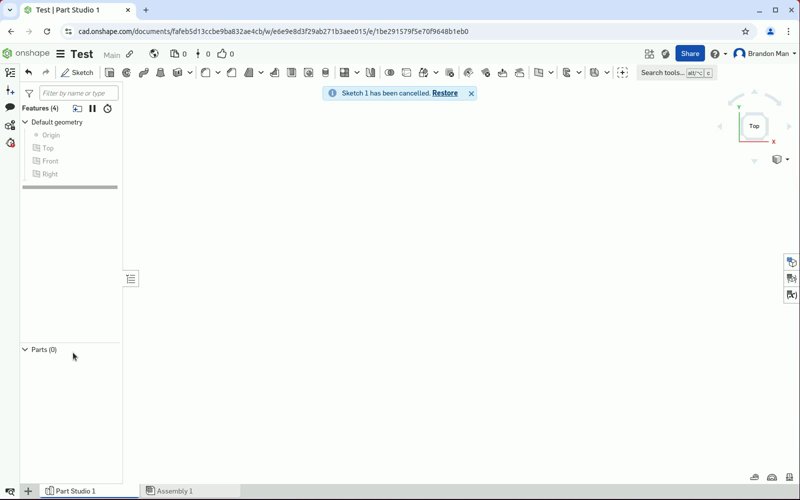
key_down(shift)
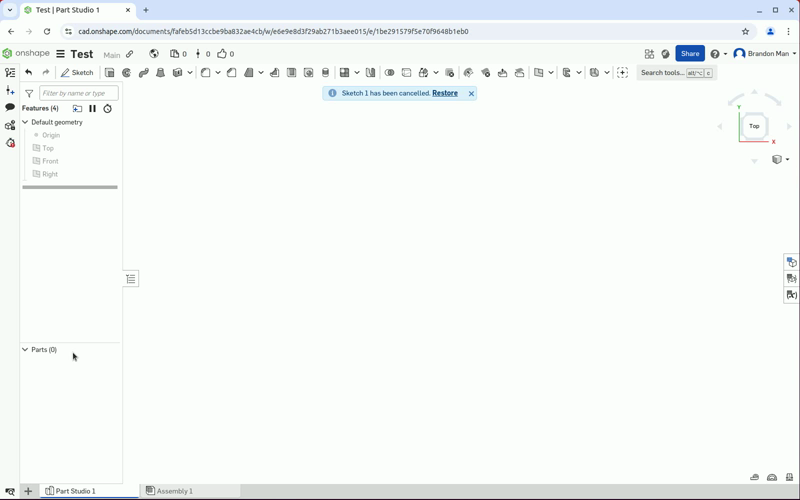
key(up)
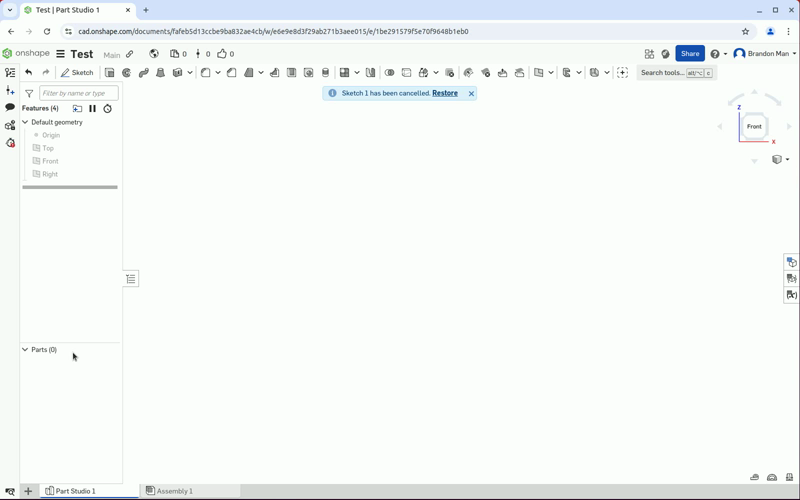
key_up(shift)
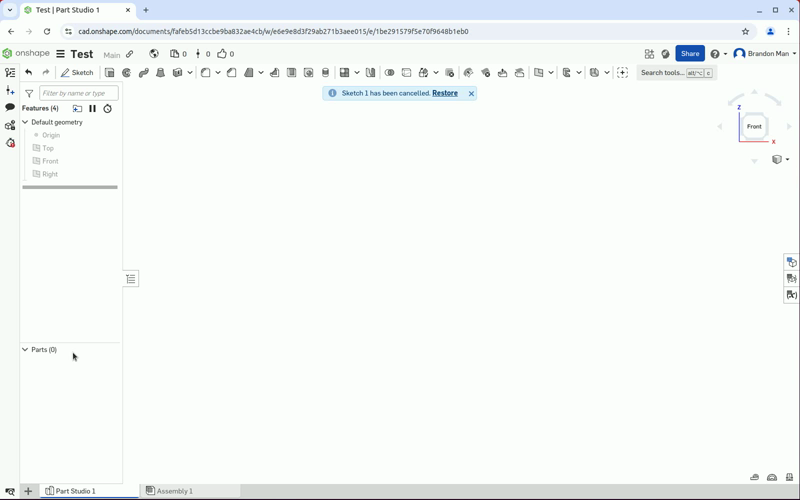
key(space)
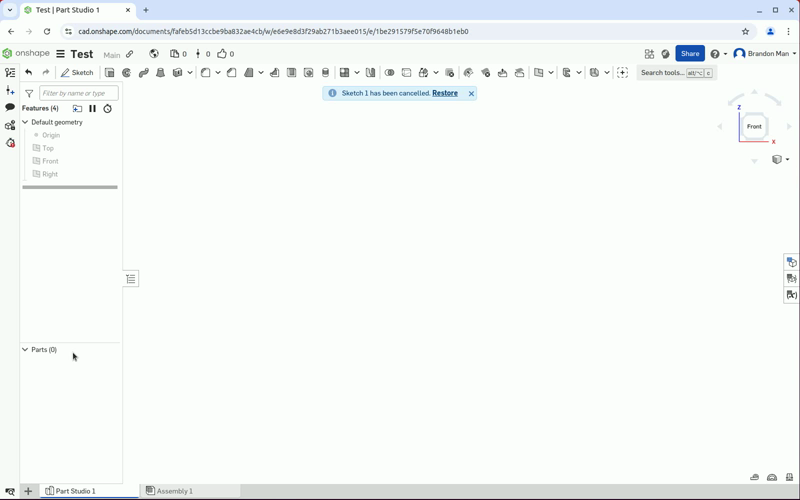
key_down(shift)
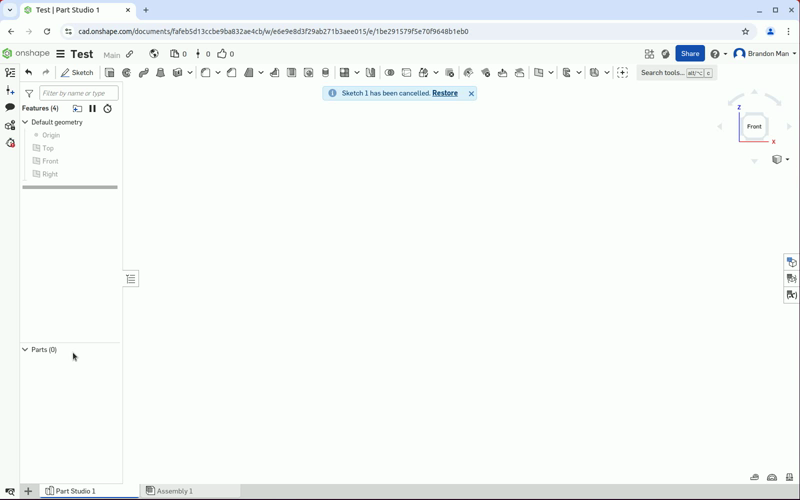
key(left)
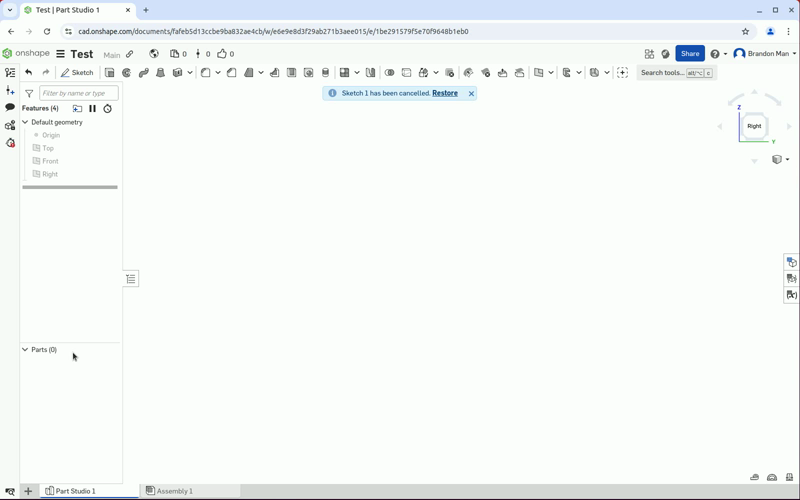
key_up(shift)
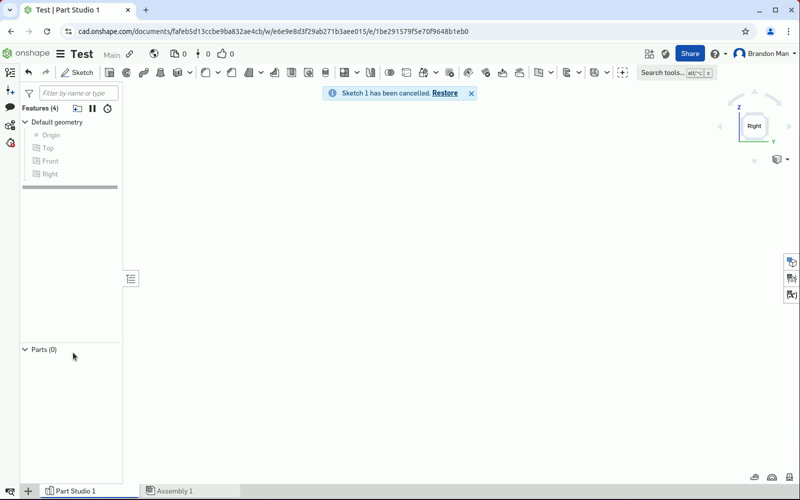
mouse_move(73, 352)
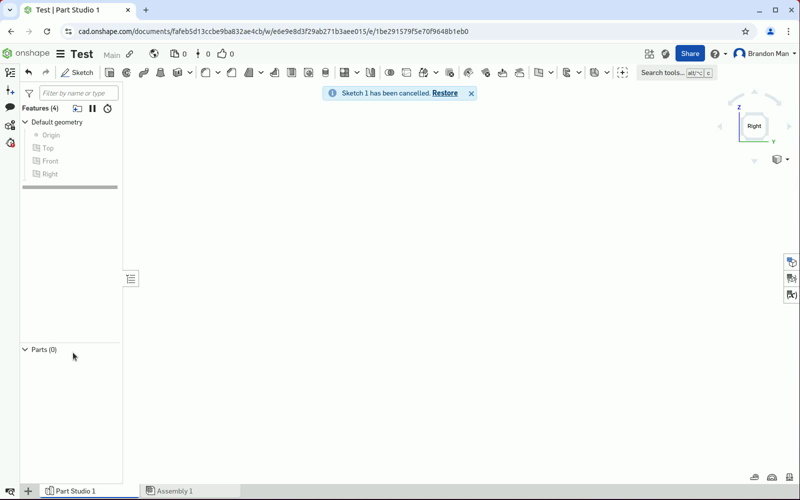
key(shift+y)
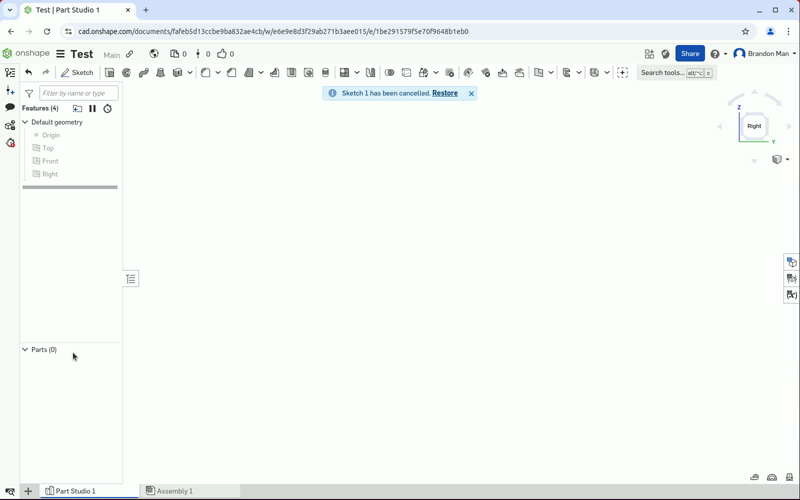
key(shift+s)
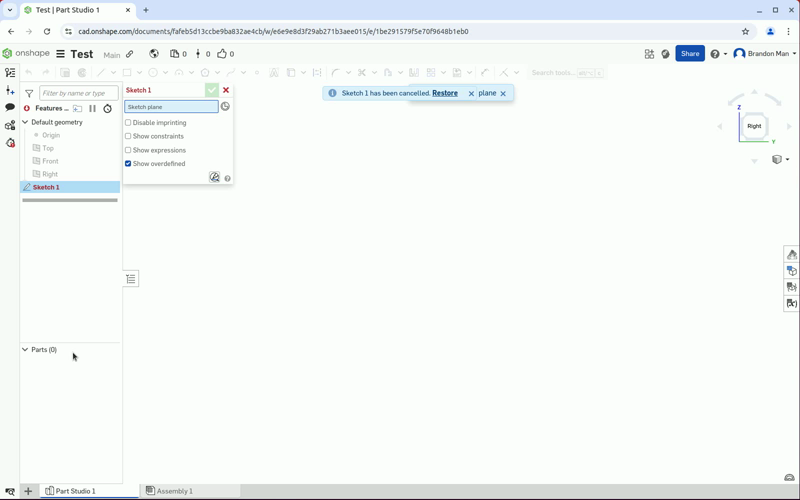
mouse_move(73, 176)
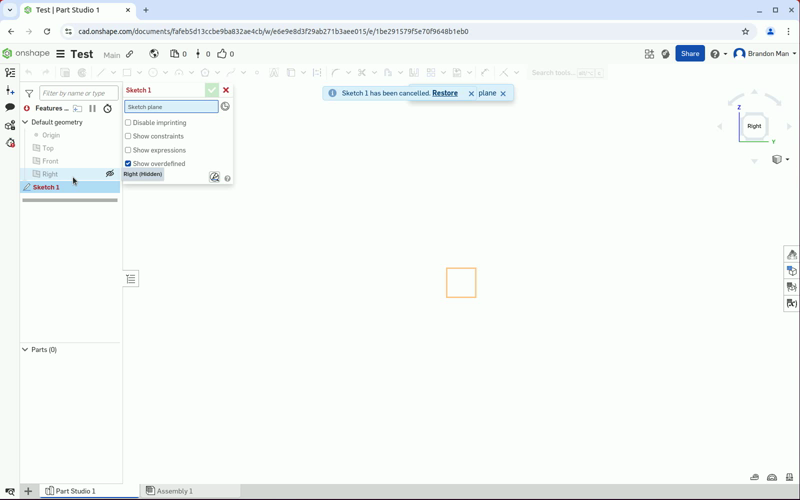
click(73, 176)
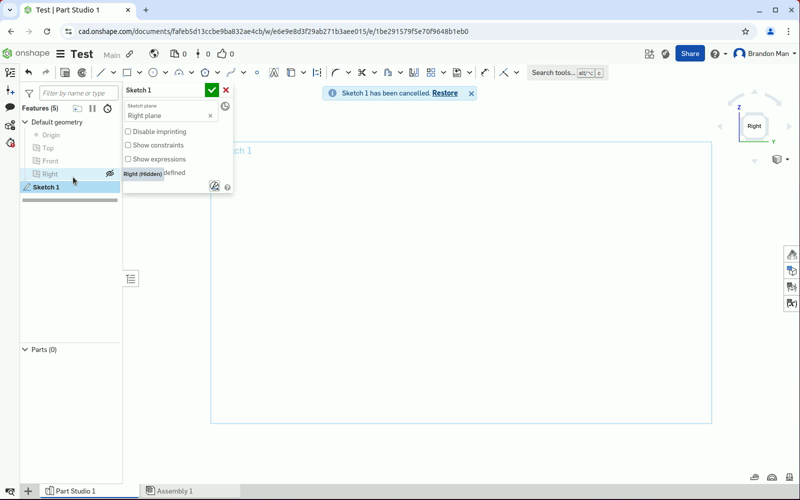
mouse_move(73, 352)
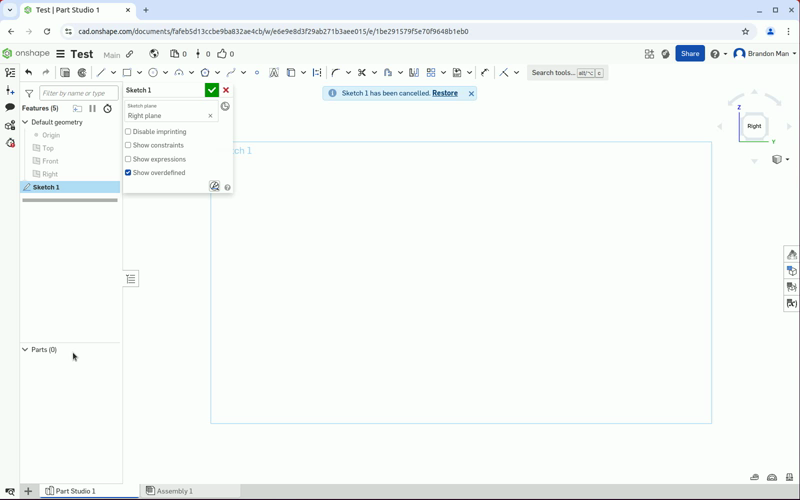
key(y)
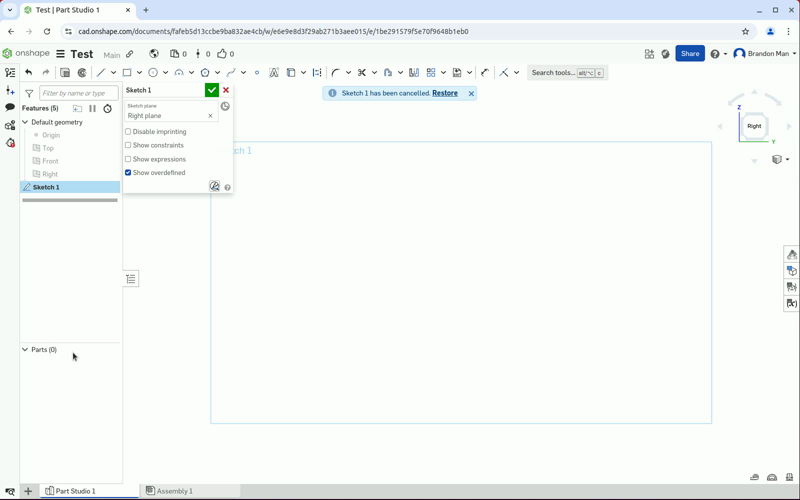
key(l)
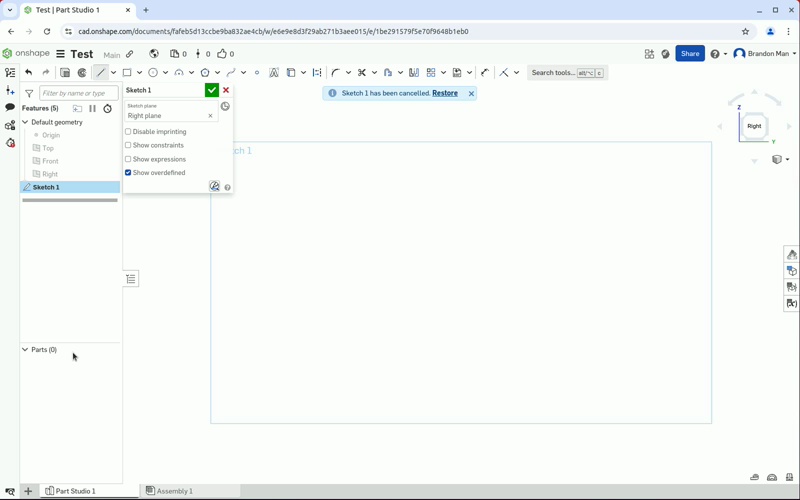
key_down(shift)
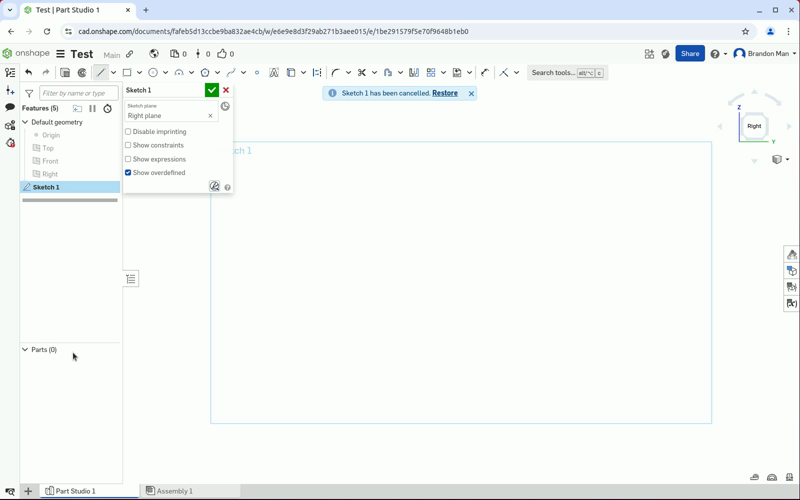
mouse_move(348, 300)
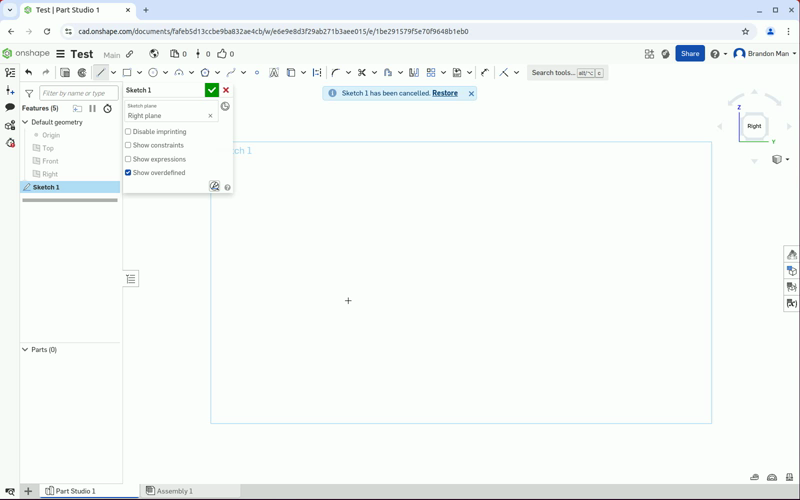
click(348, 300)
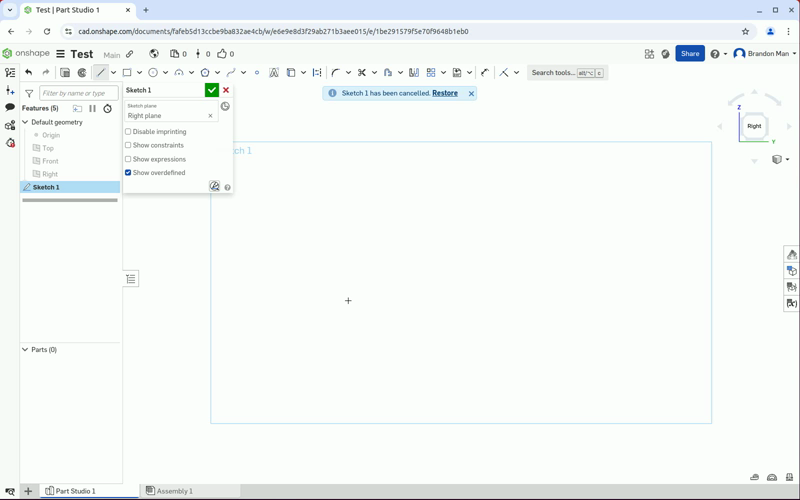
key_up(shift)
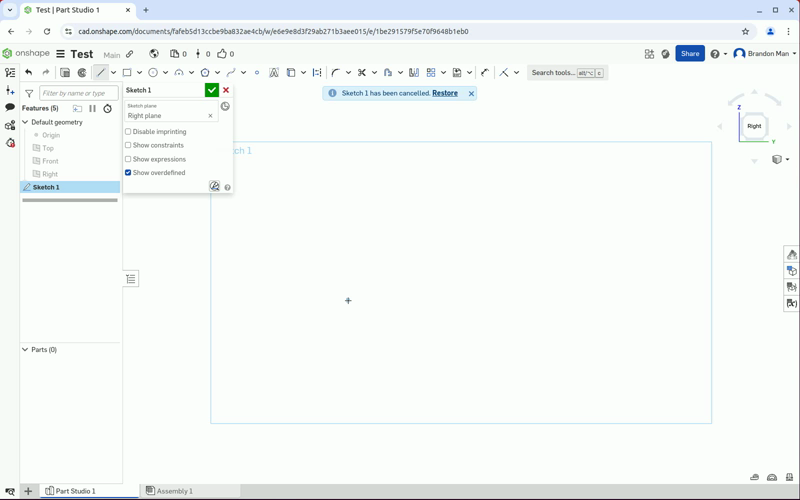
key_down(shift)
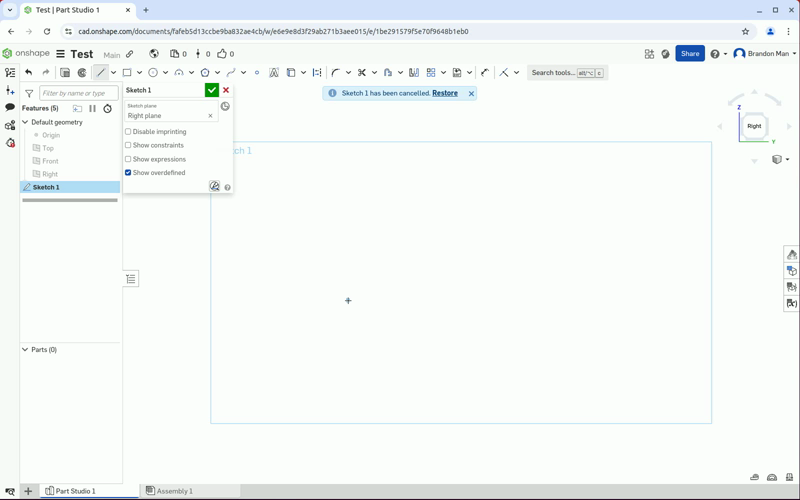
mouse_move(378, 300)
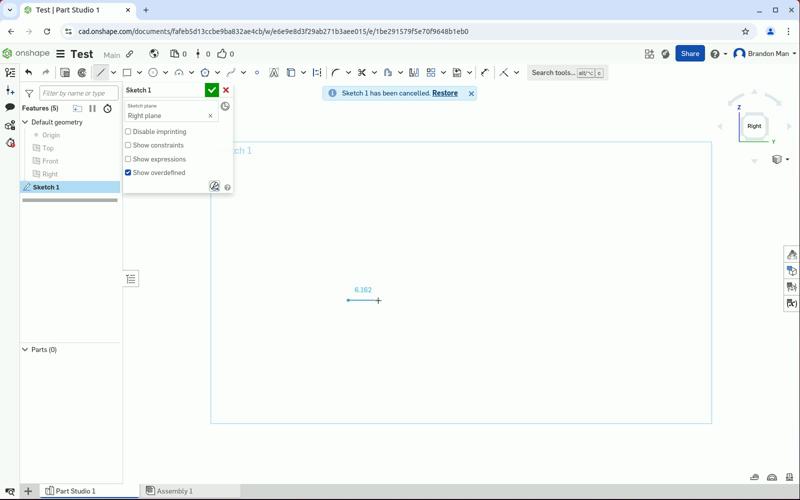
mouse_move(388, 300)
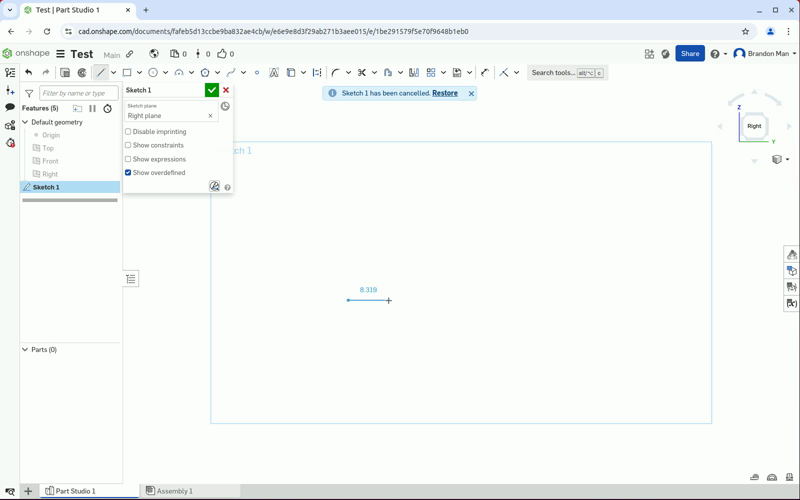
click(388, 300)
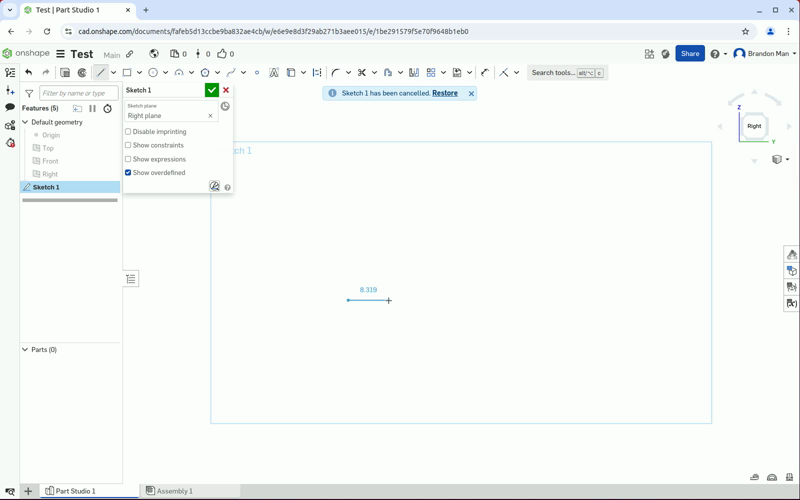
key_up(shift)
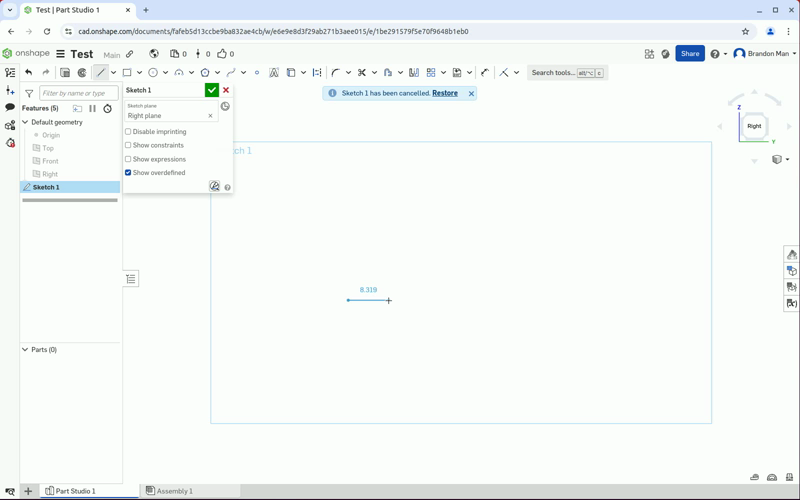
key_down(shift)
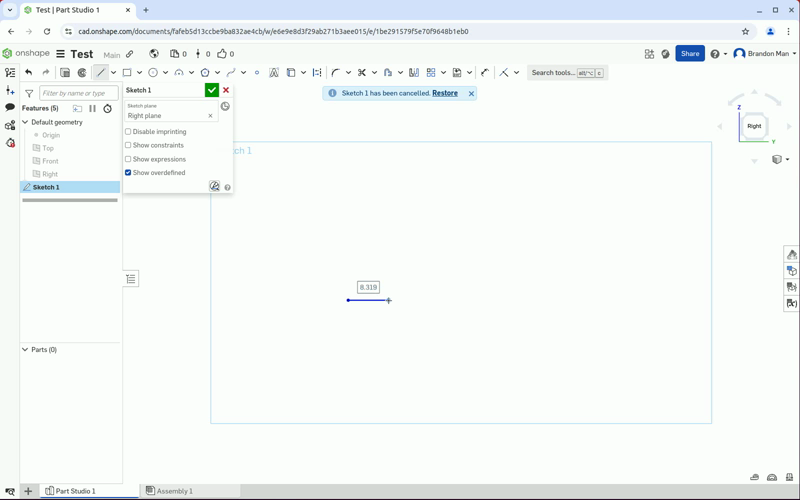
mouse_move(418, 300)
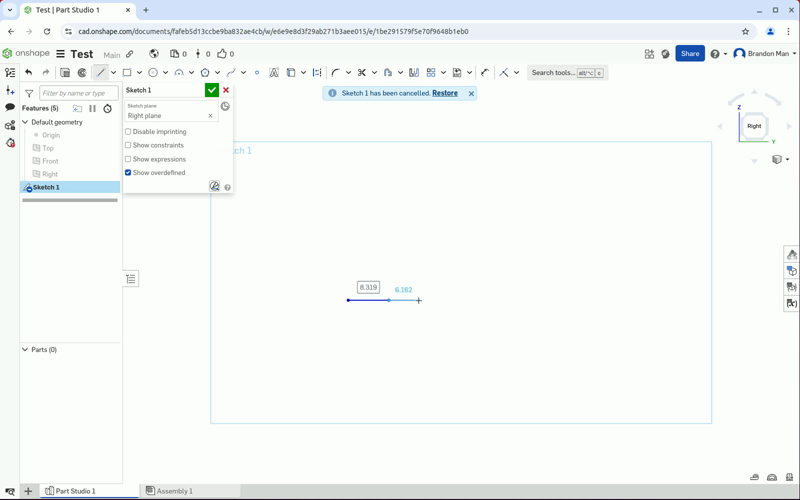
mouse_move(388, 259)
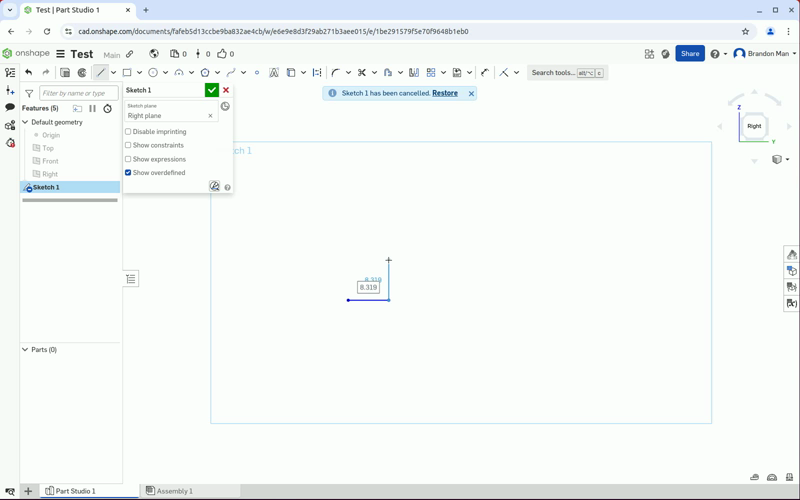
click(388, 259)
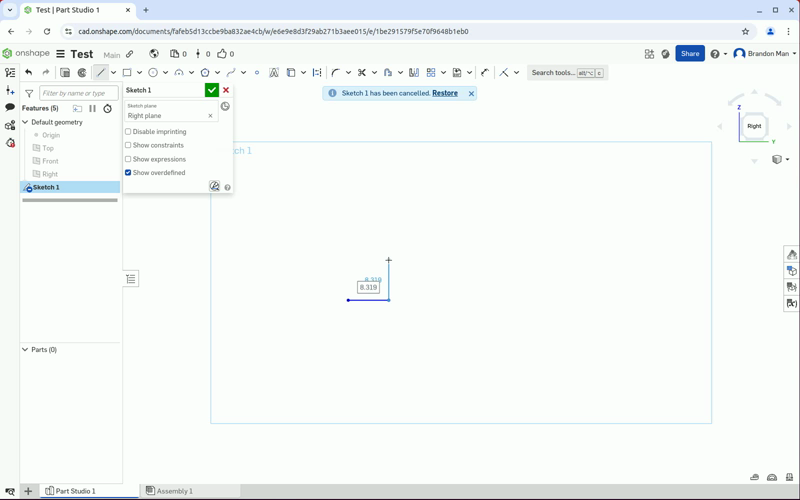
key_up(shift)
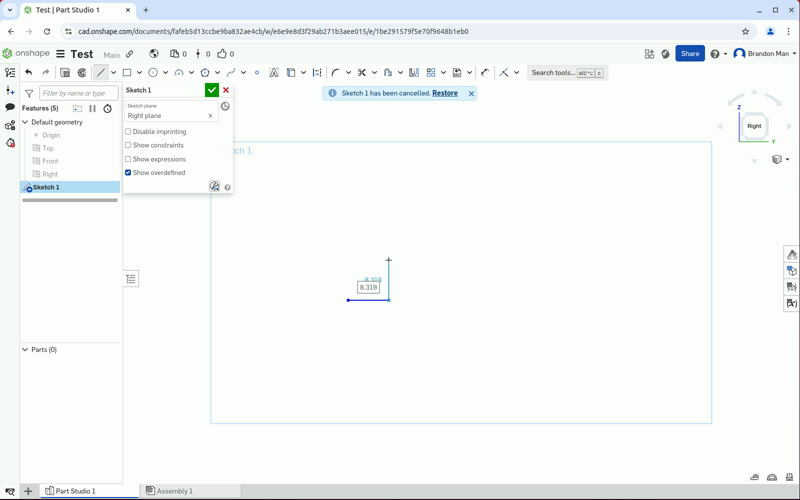
key_down(shift)
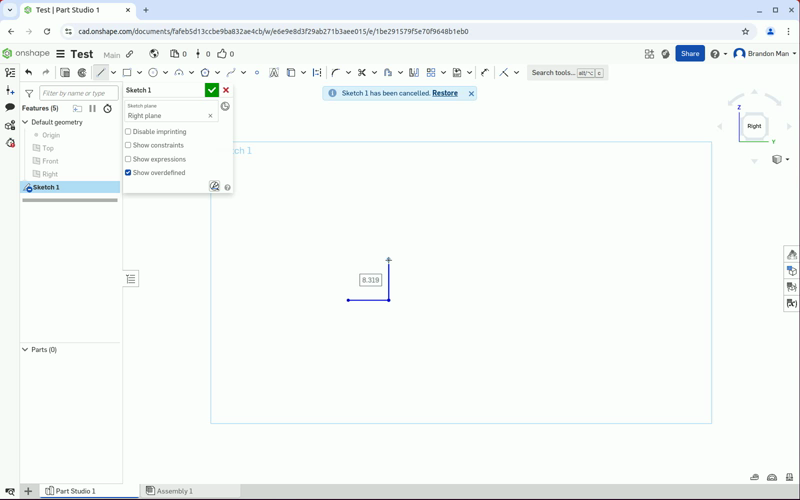
mouse_move(418, 259)
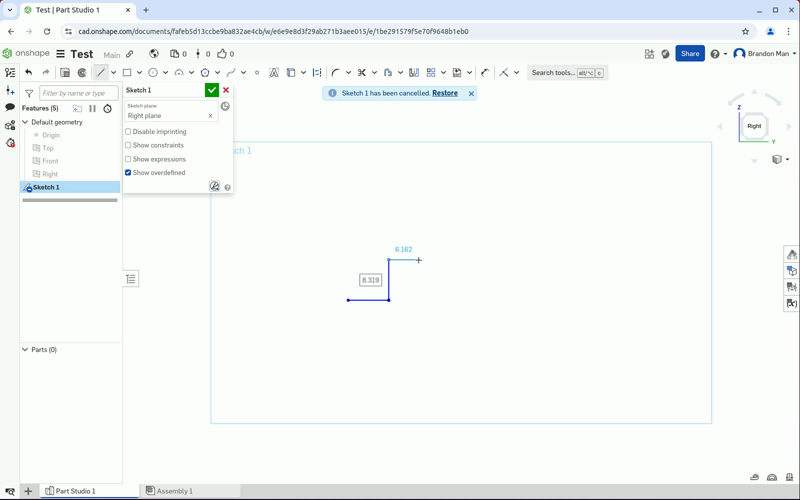
mouse_move(348, 259)
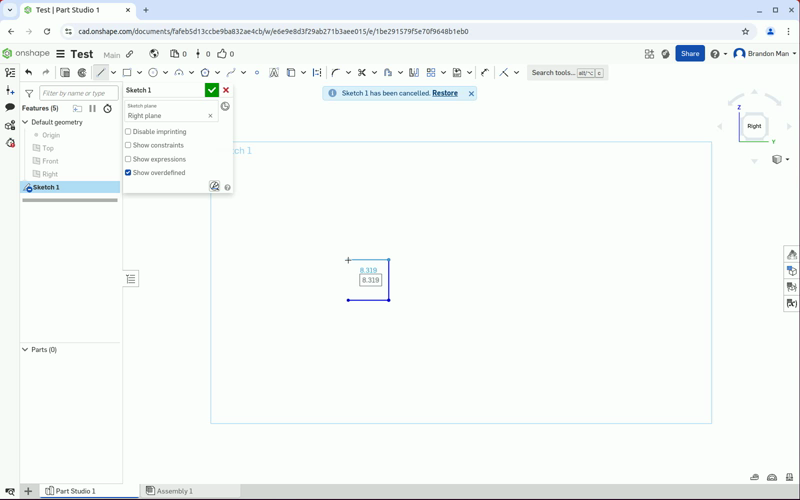
click(348, 259)
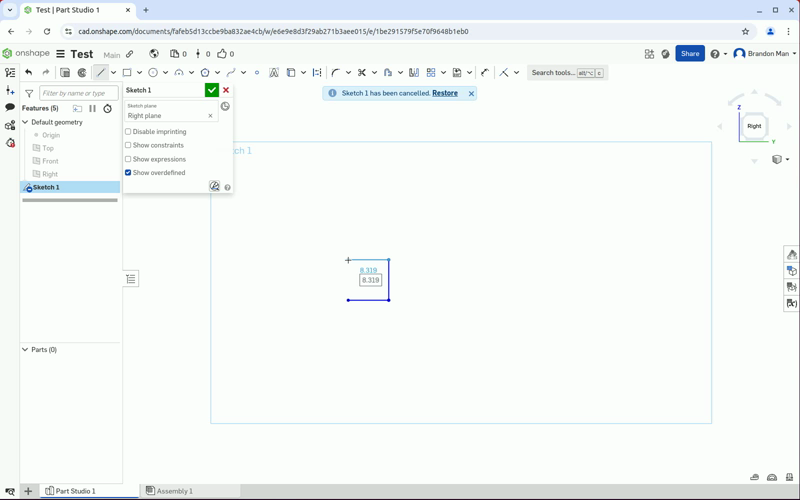
key_up(shift)
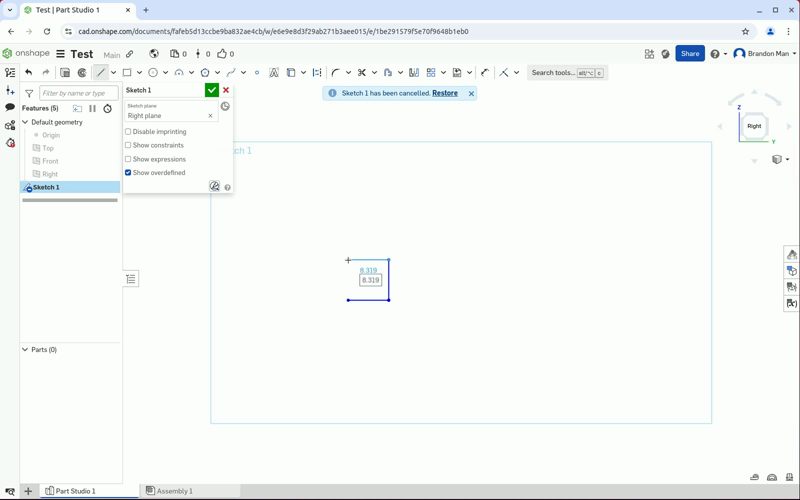
mouse_move(378, 259)
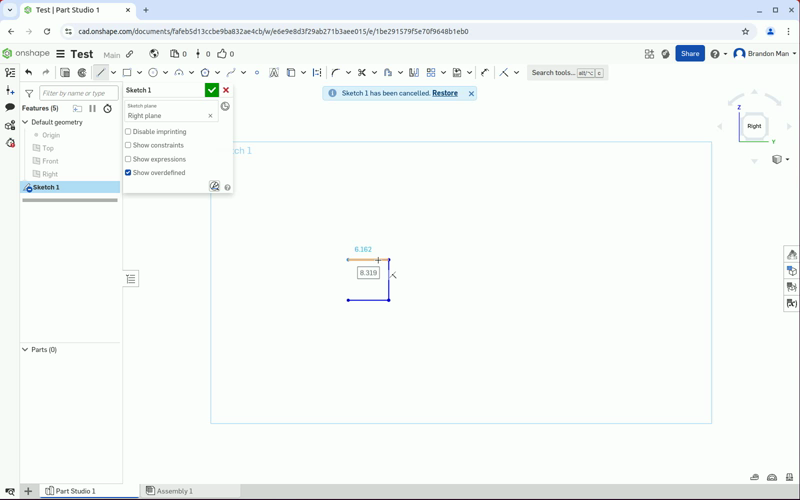
key_down(shift)
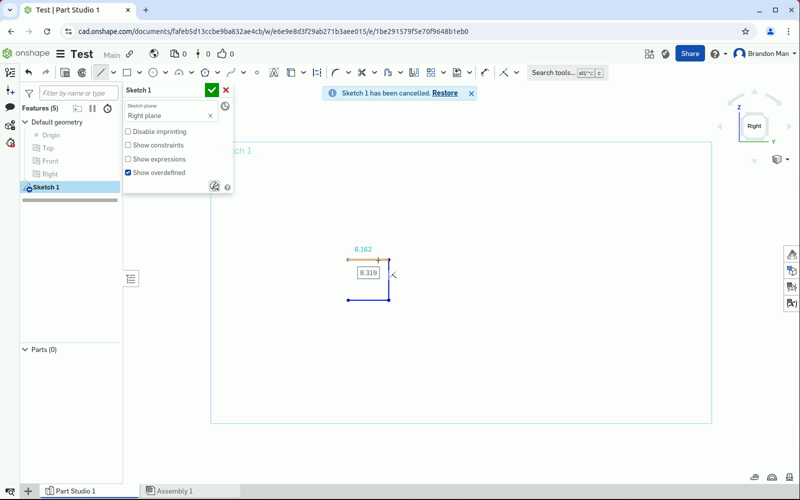
mouse_move(348, 300)
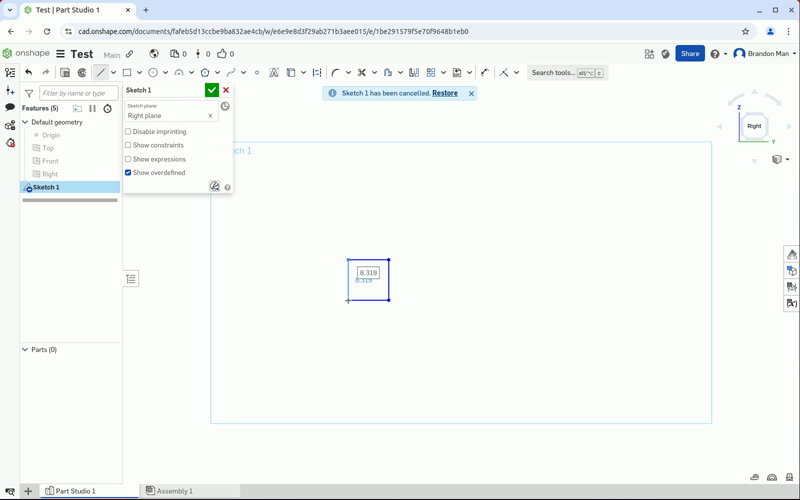
key_up(shift)
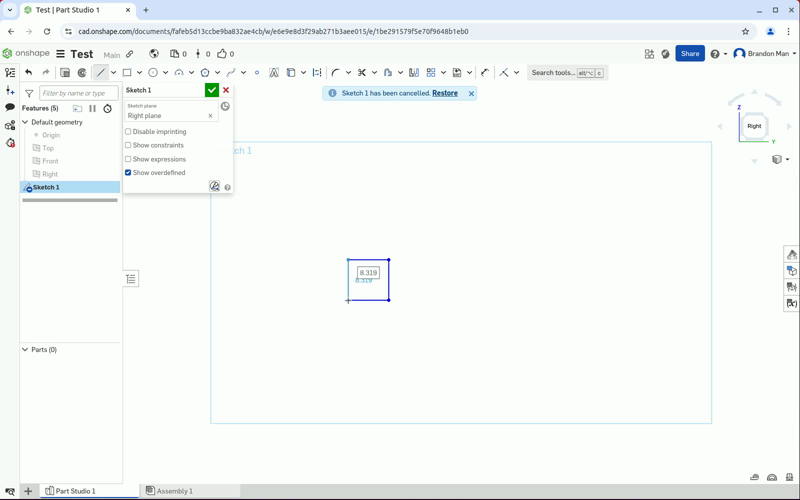
click(348, 300)
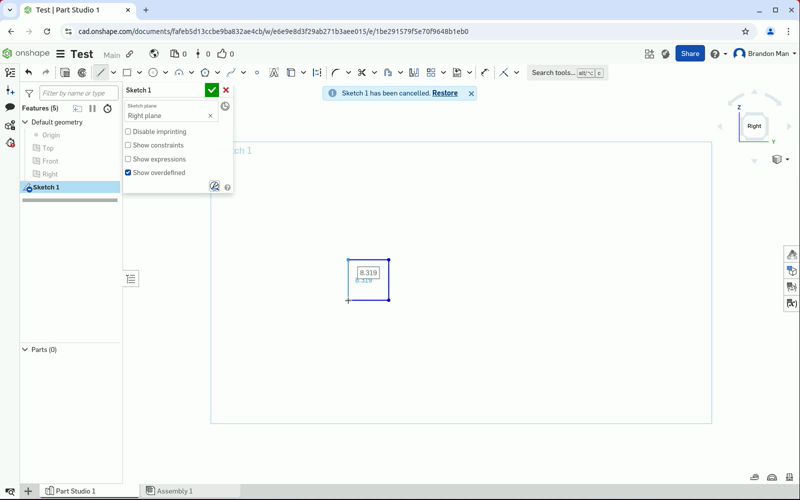
key(esc)
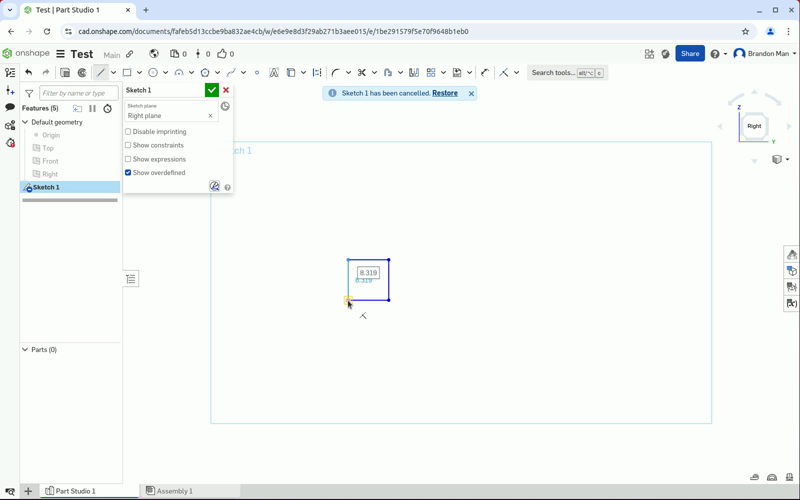
key(c)
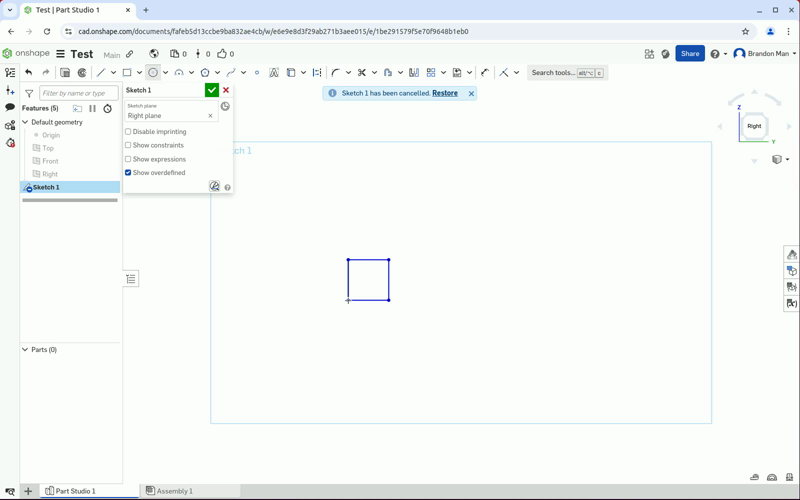
key_down(shift)
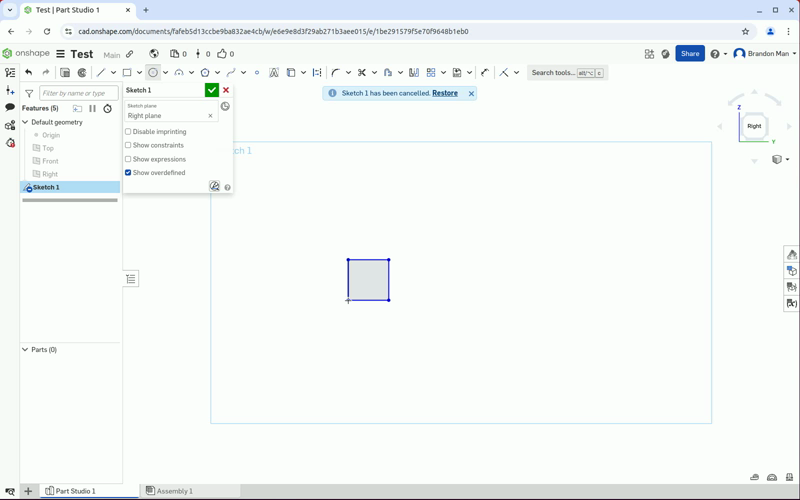
mouse_move(368, 279)
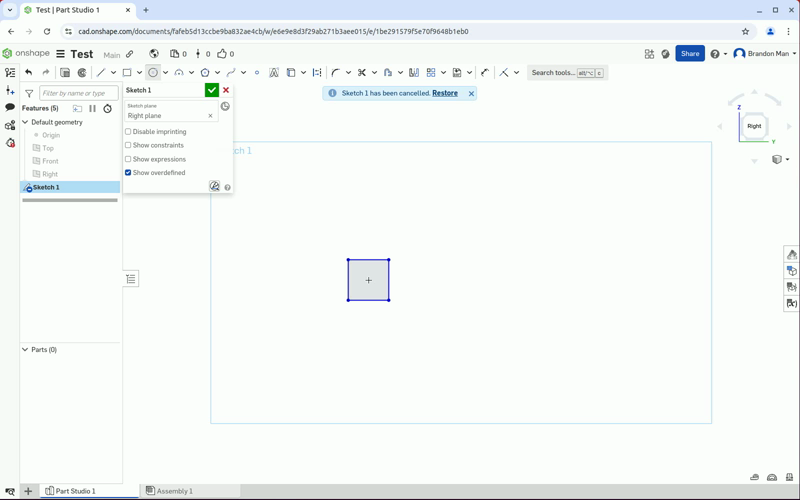
click(368, 279)
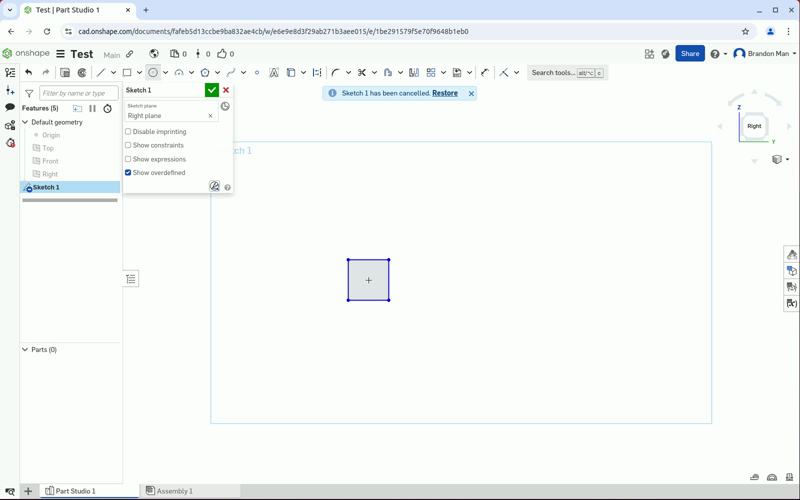
key_up(shift)
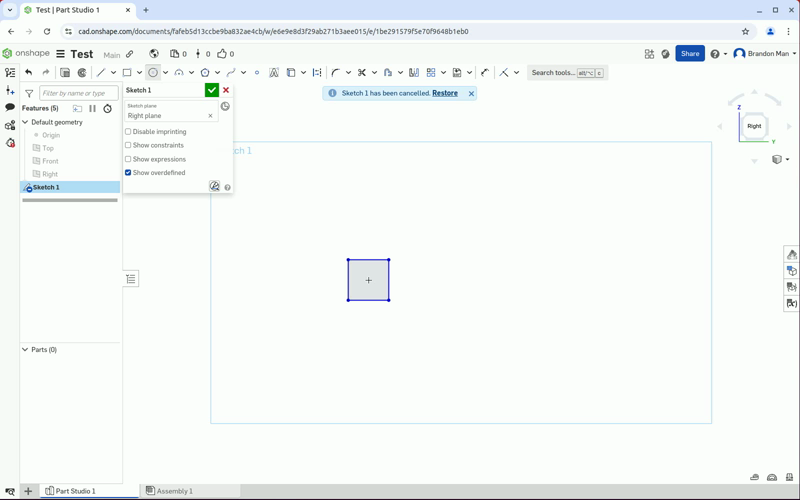
mouse_move(386, 279)
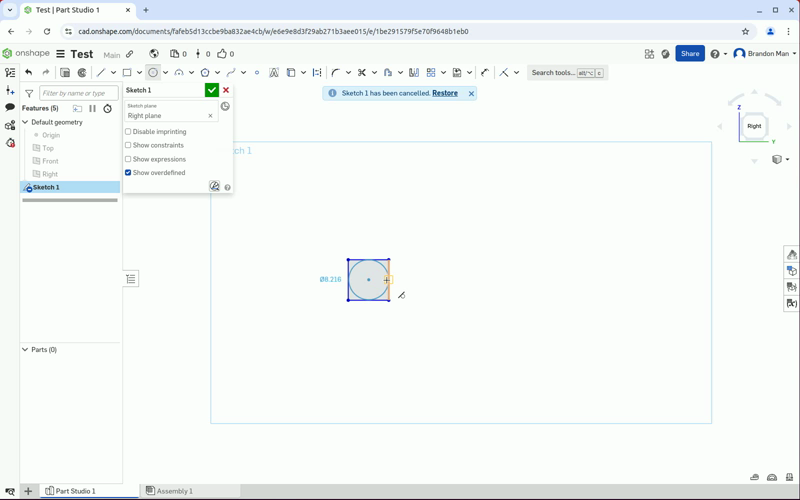
click(386, 279)
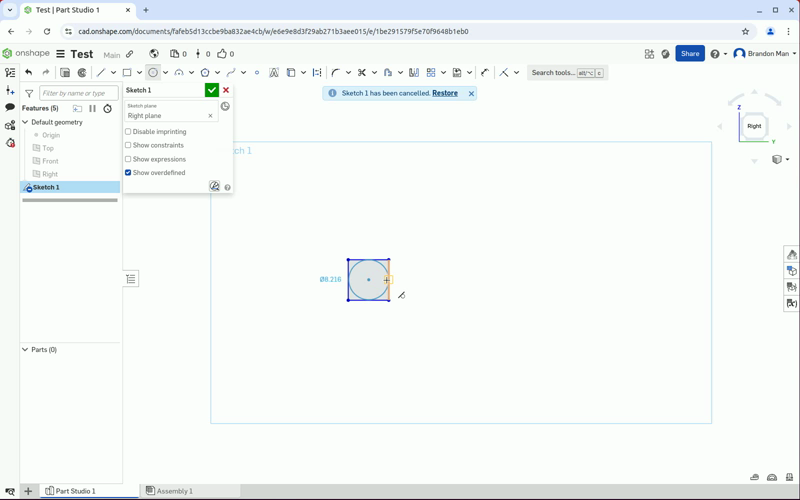
key(esc)
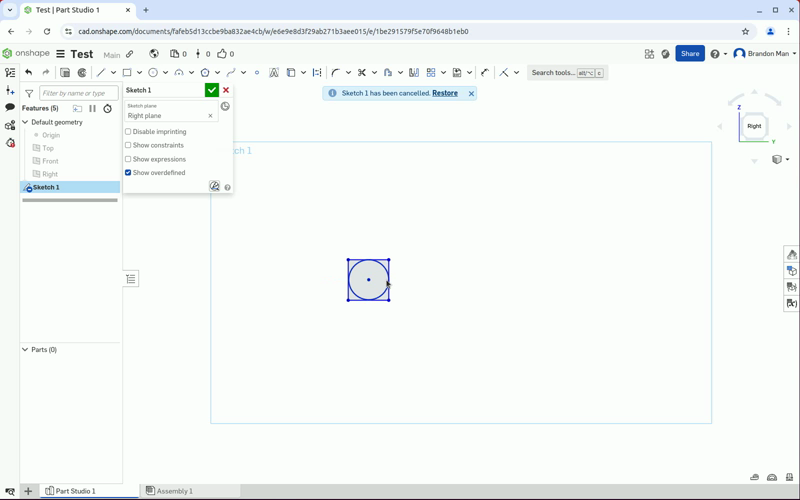
mouse_move(349, 270)
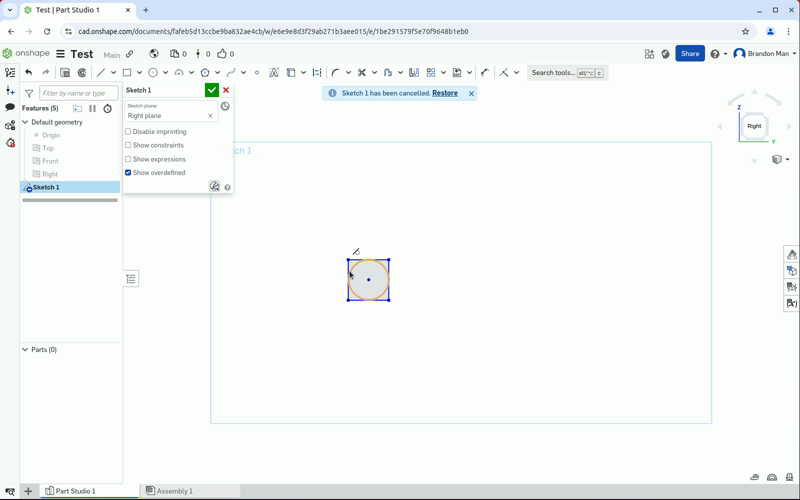
scroll(6)
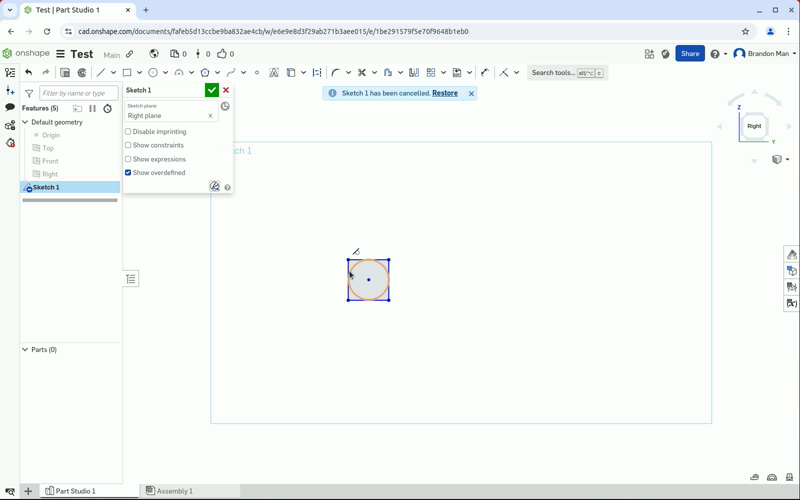
scroll(6)
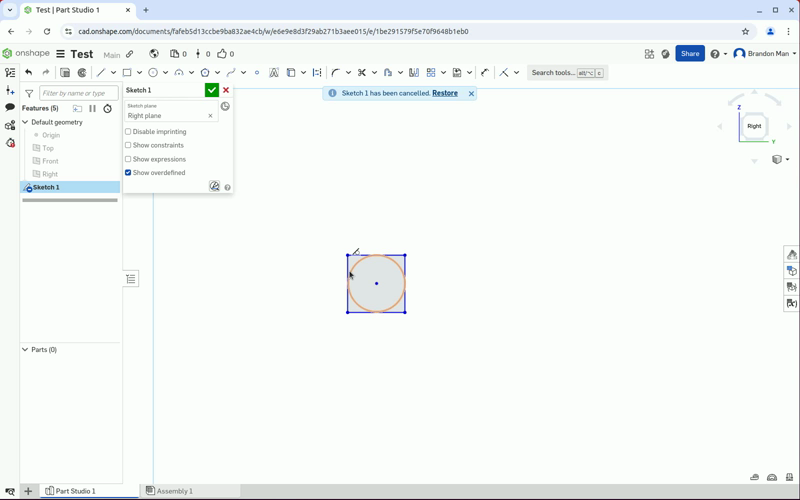
scroll(6)
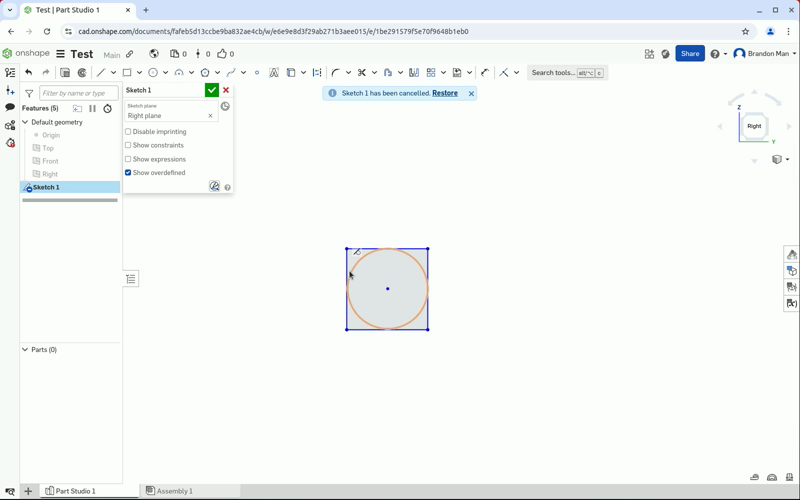
scroll(6)
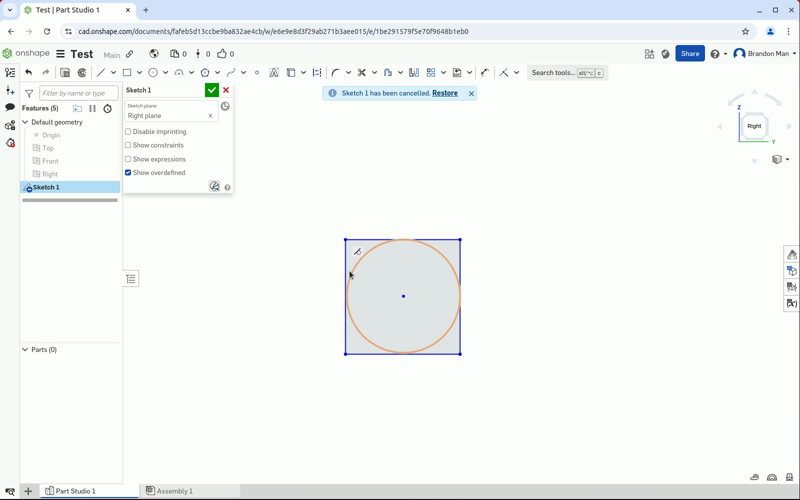
scroll(6)
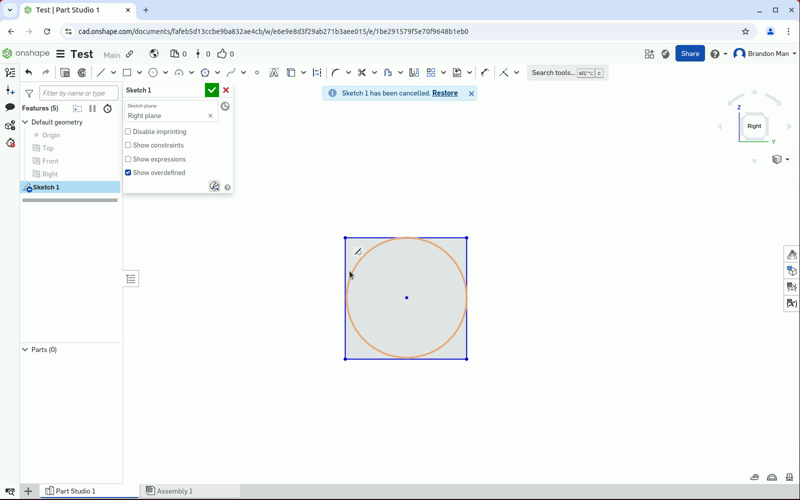
scroll(6)
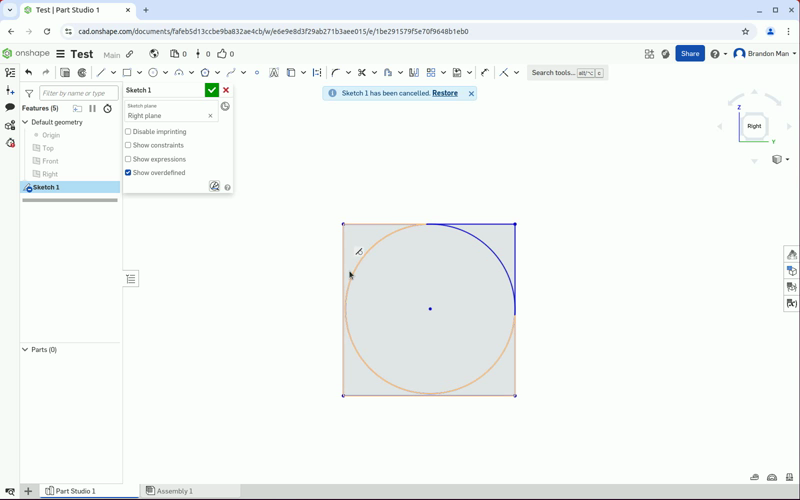
scroll(6)
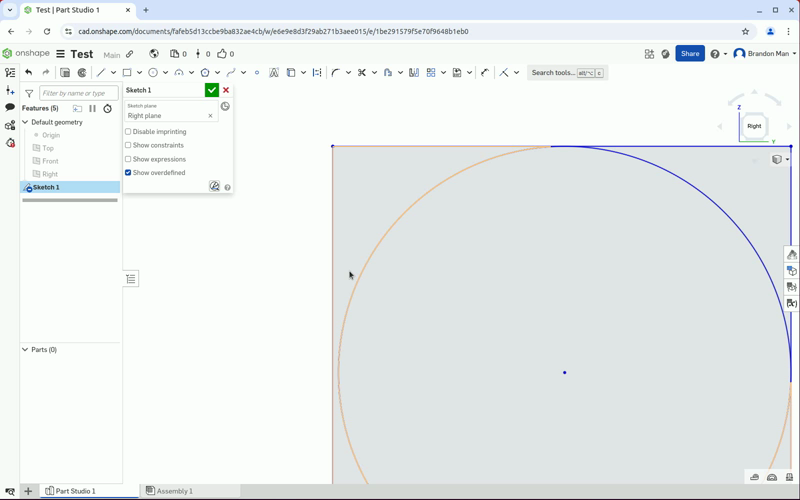
click(349, 270)
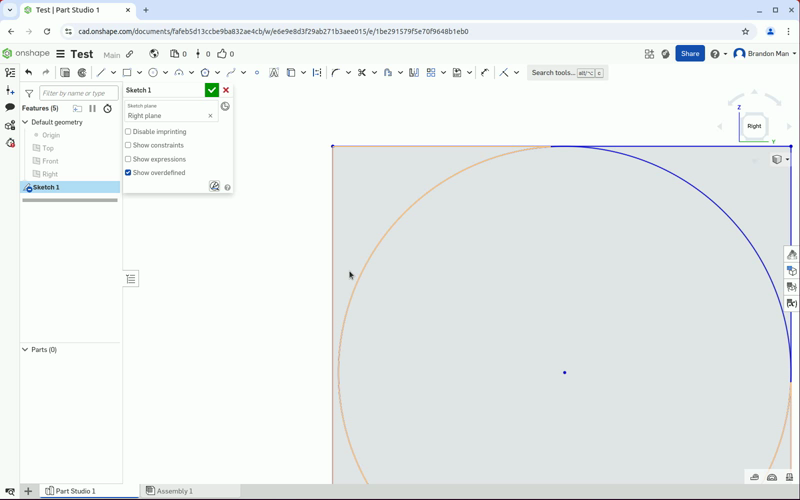
scroll(-6)
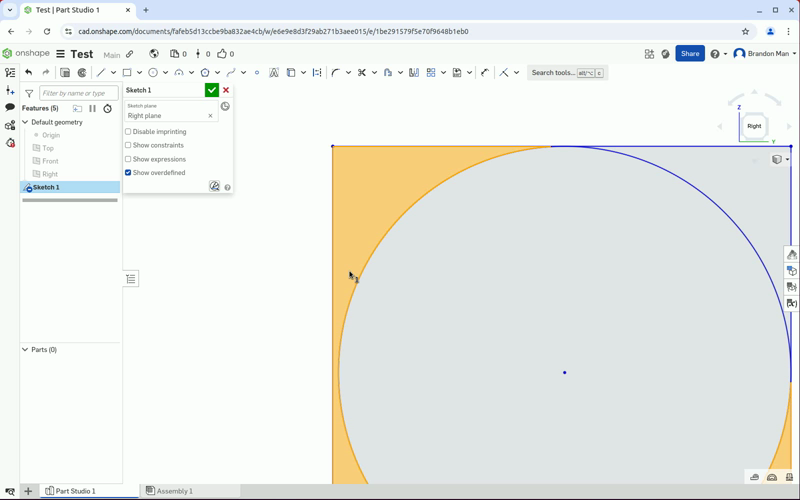
scroll(-6)
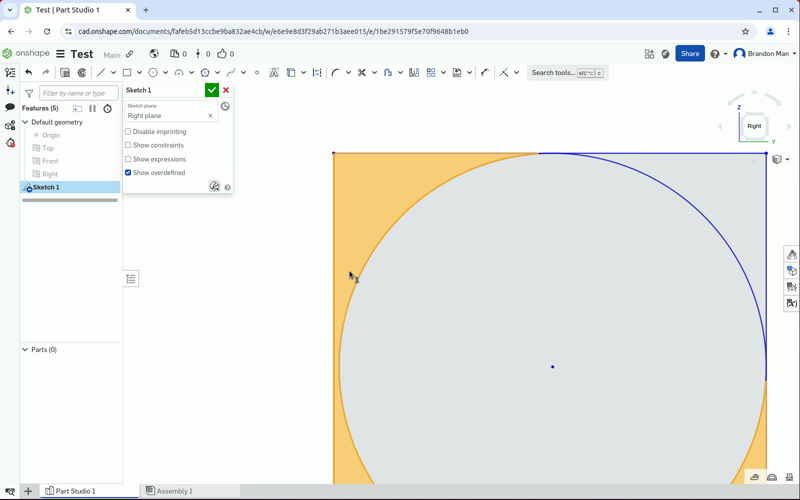
scroll(-6)
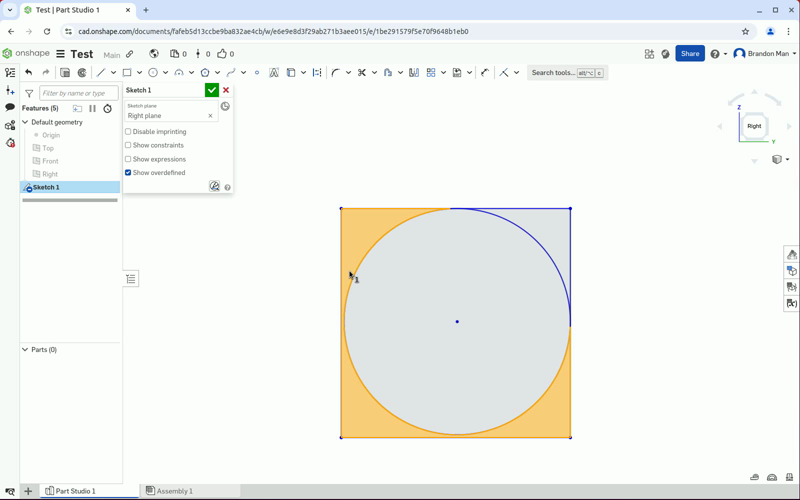
scroll(-6)
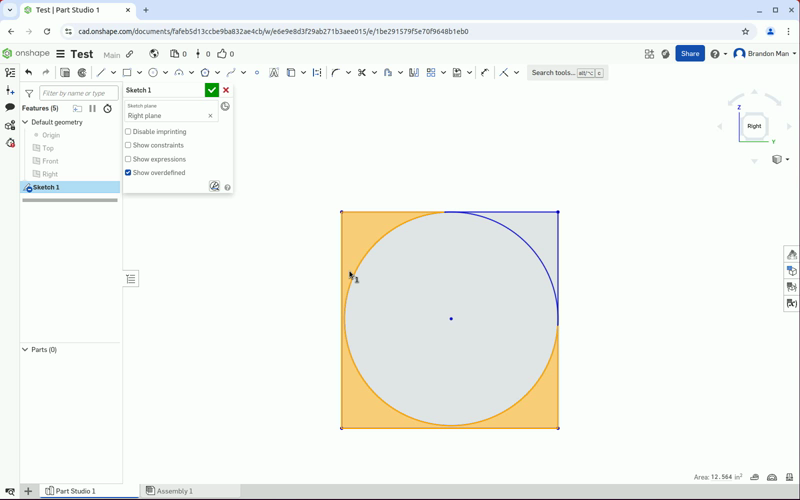
scroll(-6)
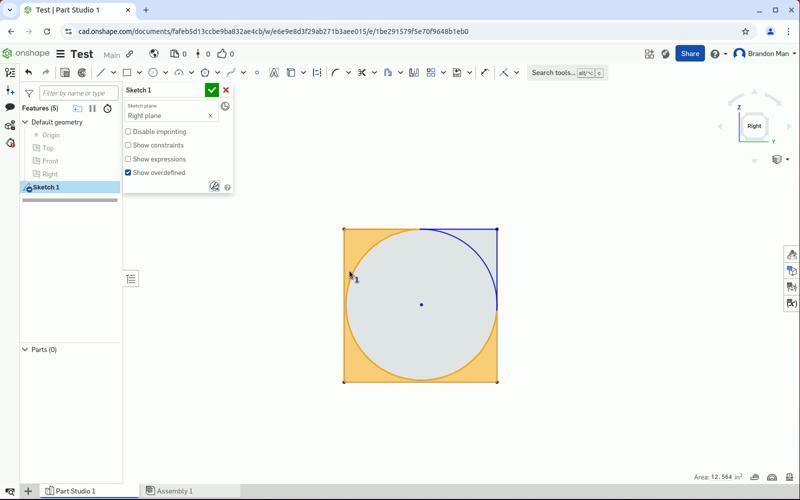
scroll(-6)
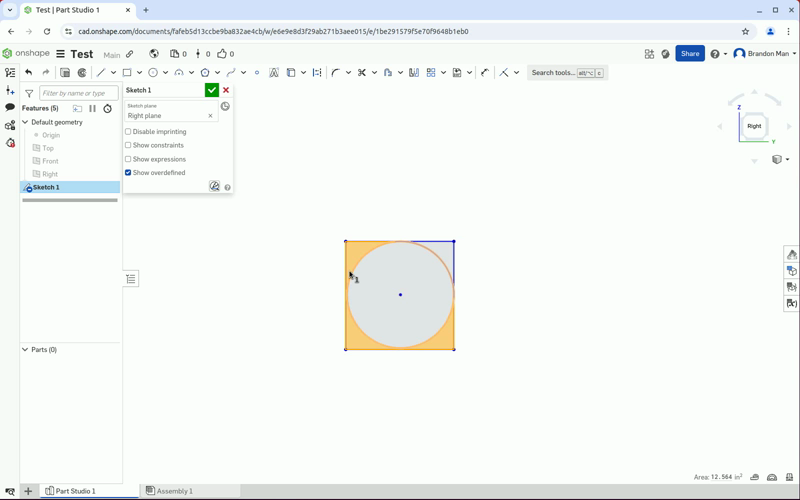
scroll(-6)
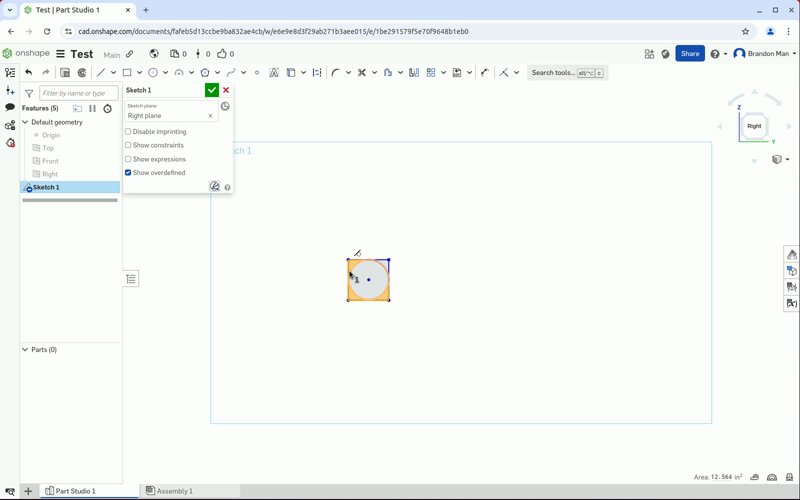
mouse_move(73, 352)
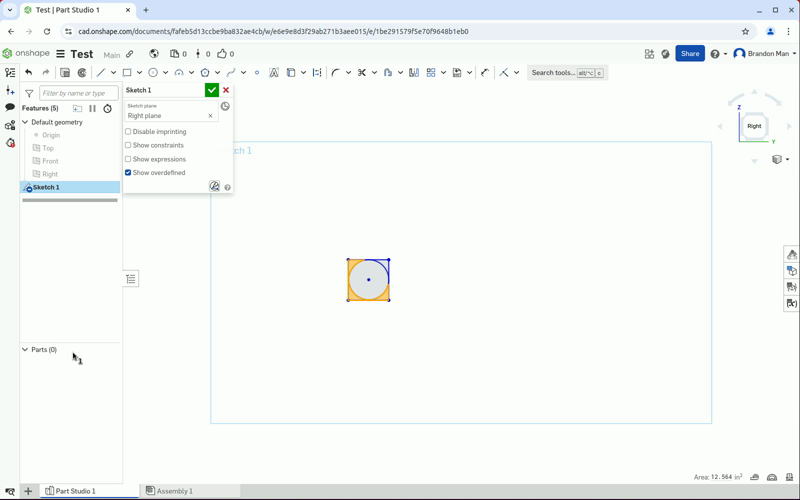
key(shift+y)
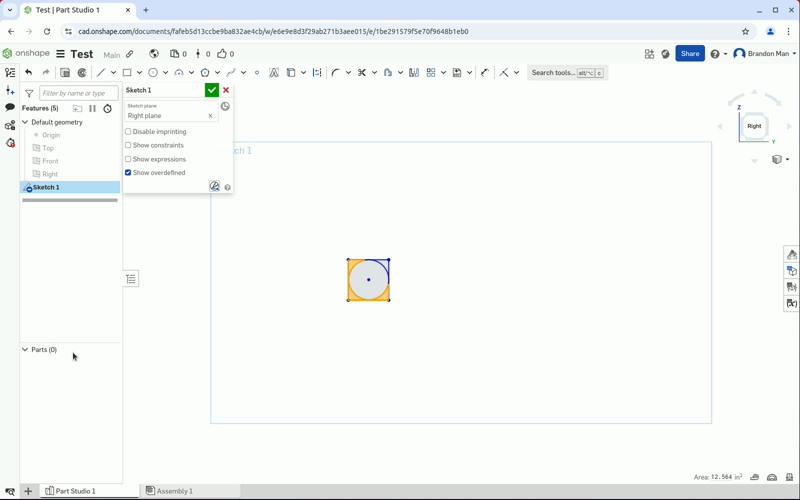
key(shift+e)
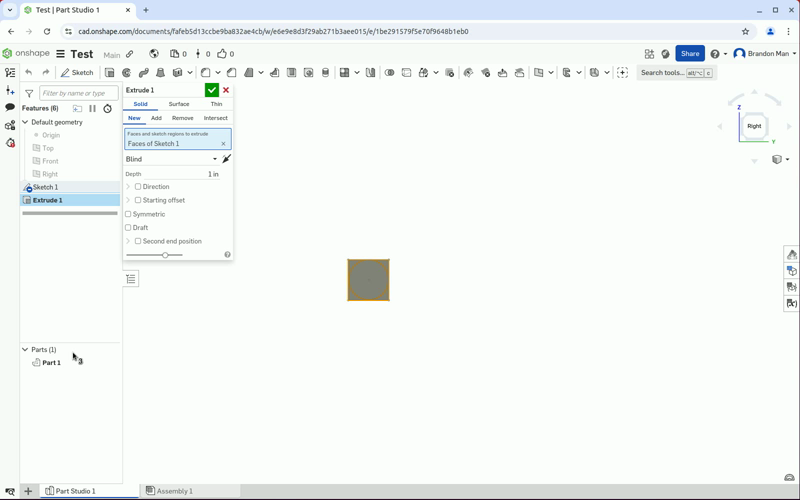
mouse_move(143, 106)
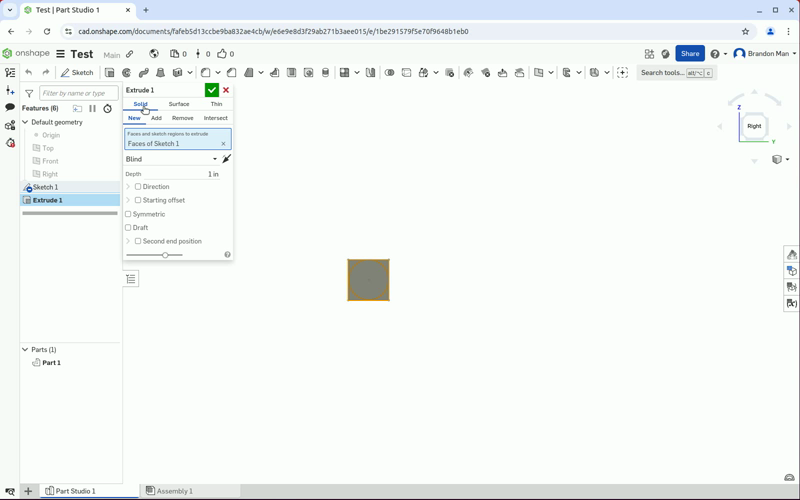
click(143, 106)
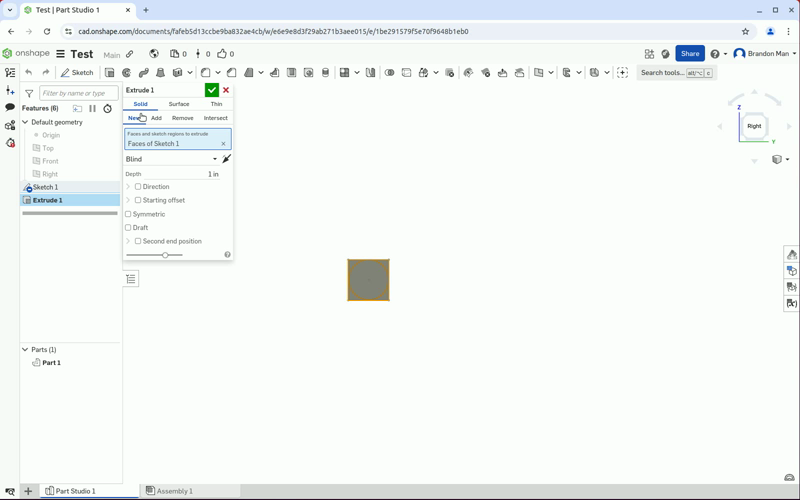
mouse_move(137, 120)
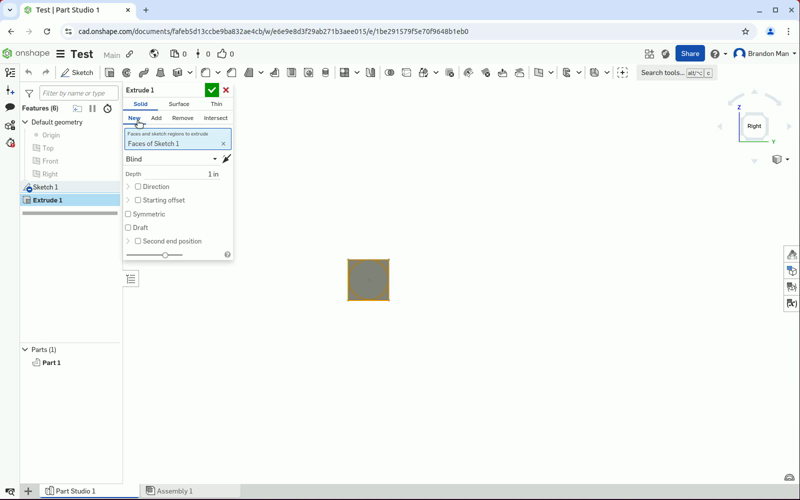
click(137, 120)
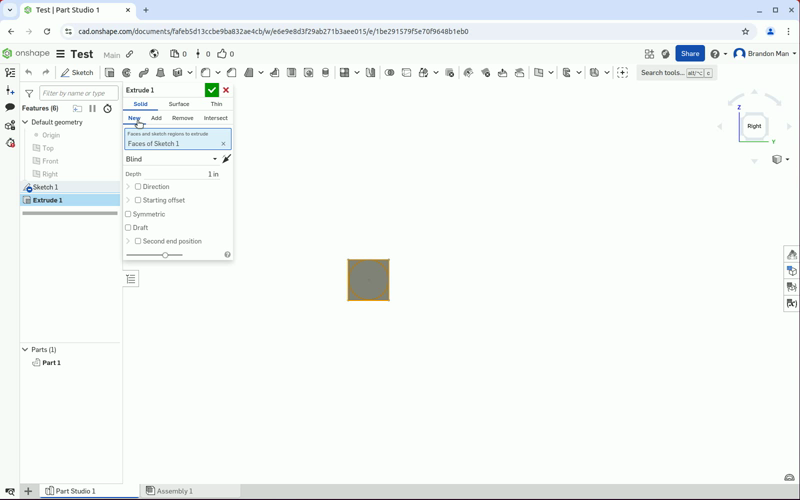
key(tab, 4)
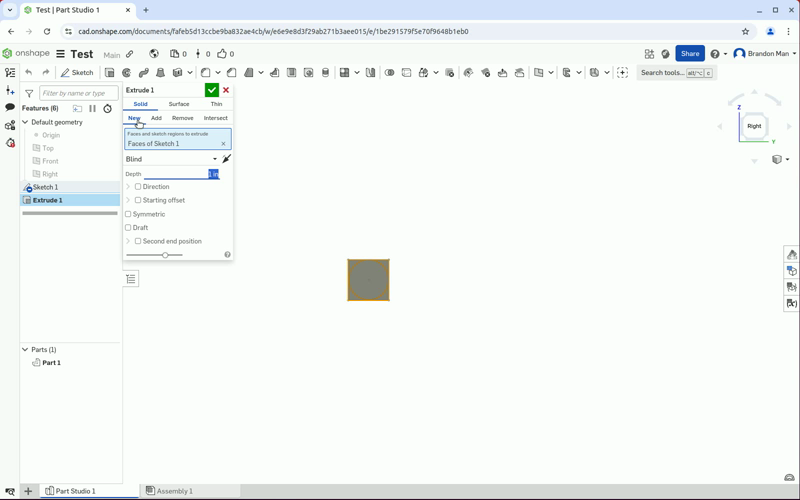
text(10.351)
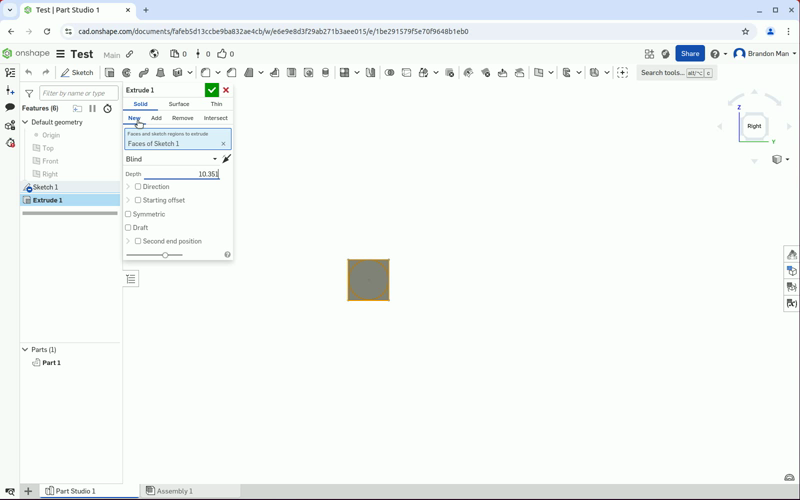
key(enter)
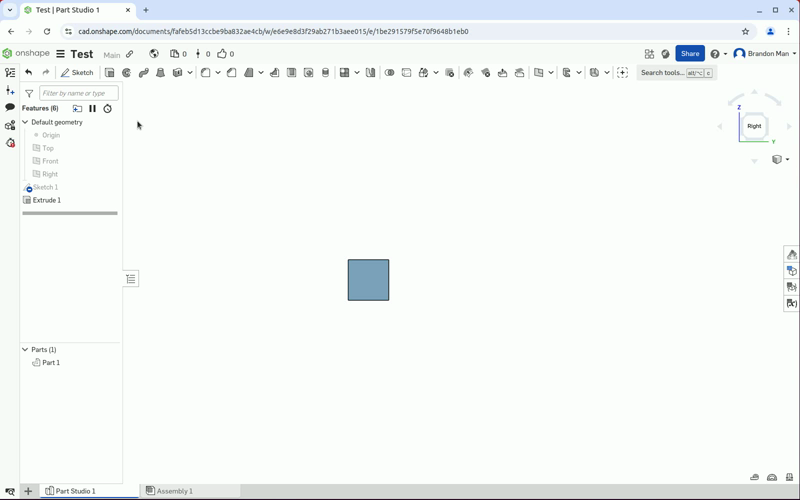
key(shift+h)
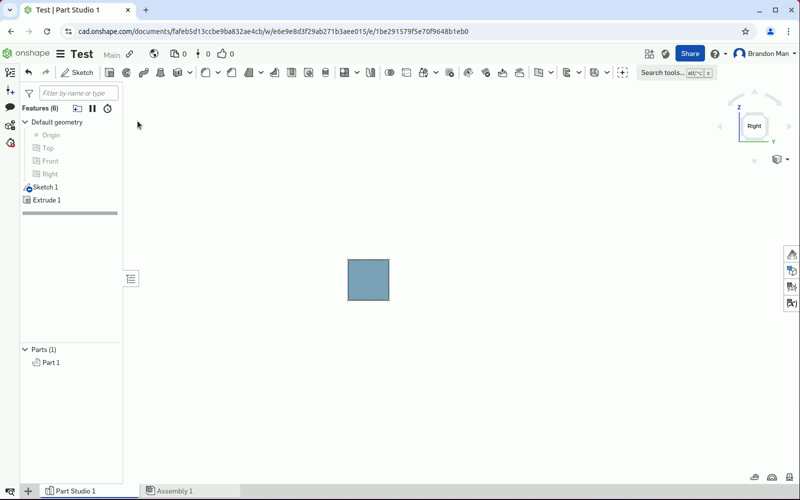
key(shift+h)
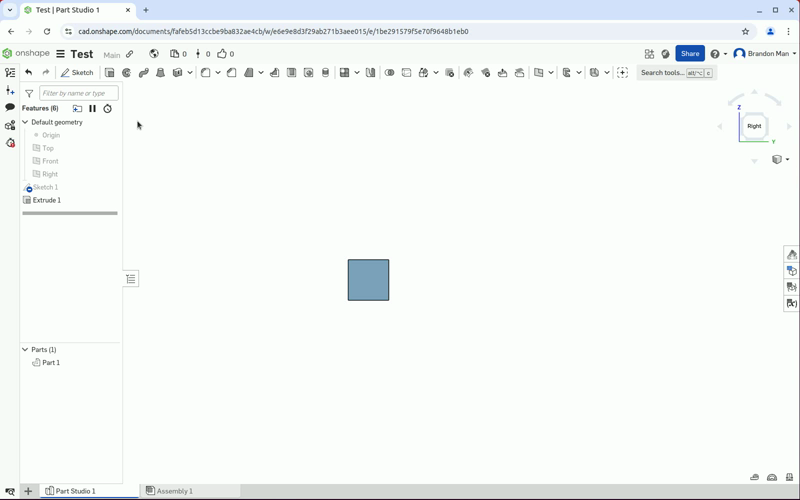
mouse_move(73, 189)
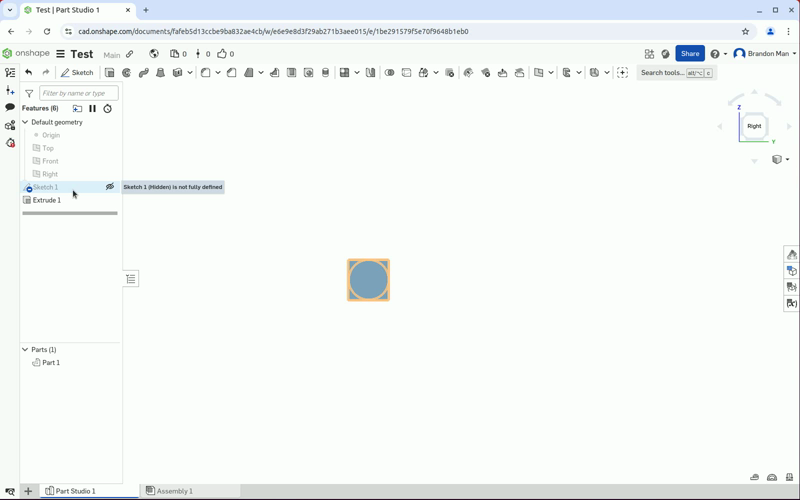
click(73, 189)
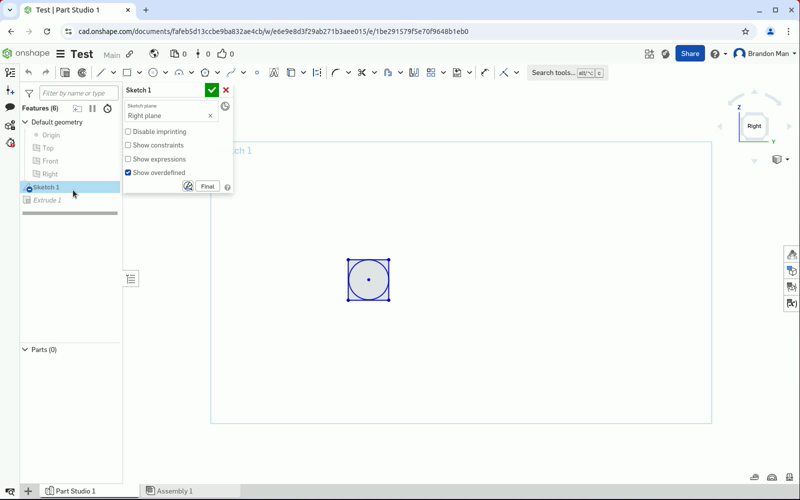
mouse_move(229, 92)
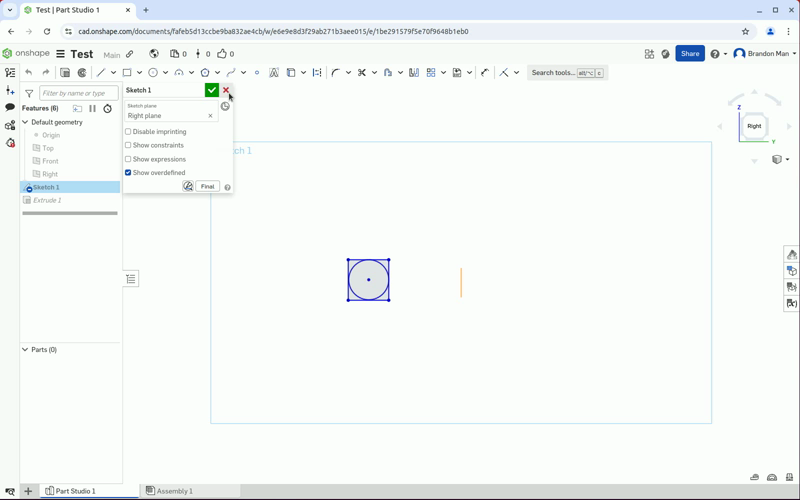
click(229, 92)
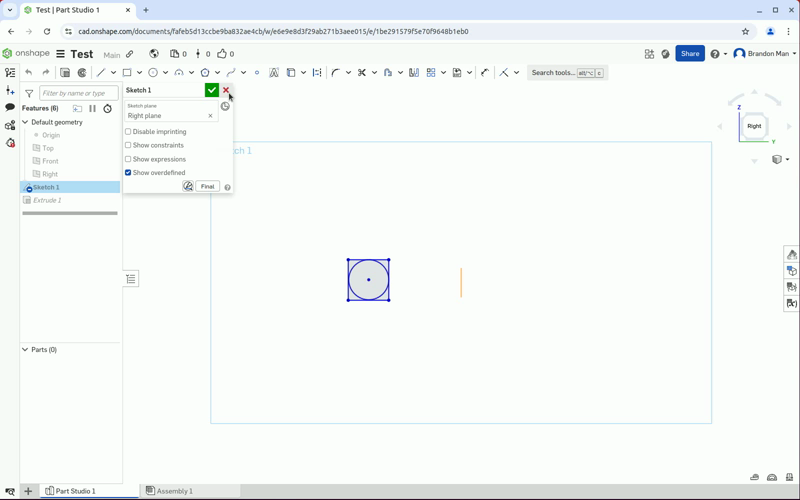
key(shift+s)
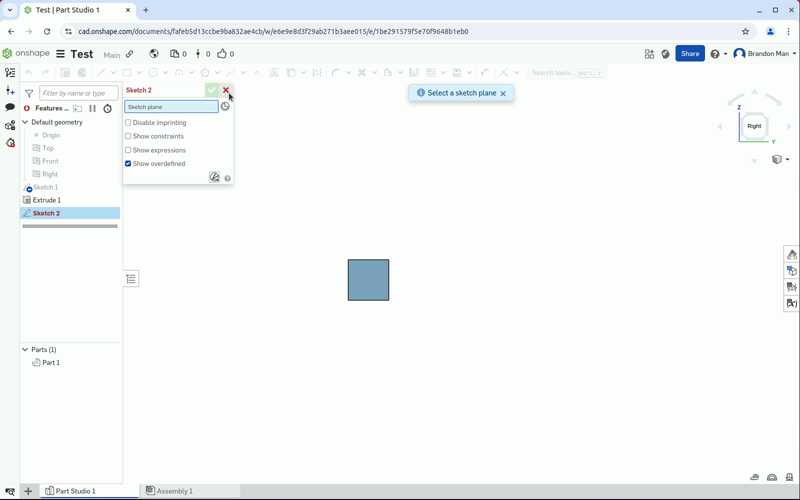
mouse_move(73, 176)
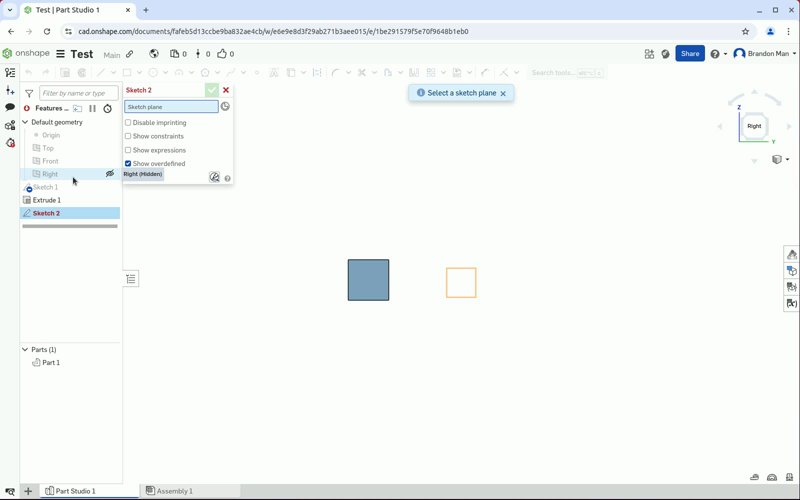
click(73, 176)
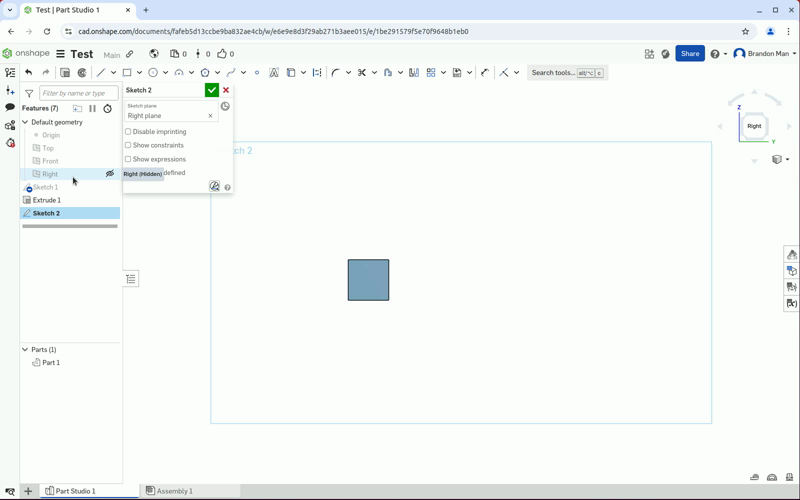
mouse_move(73, 352)
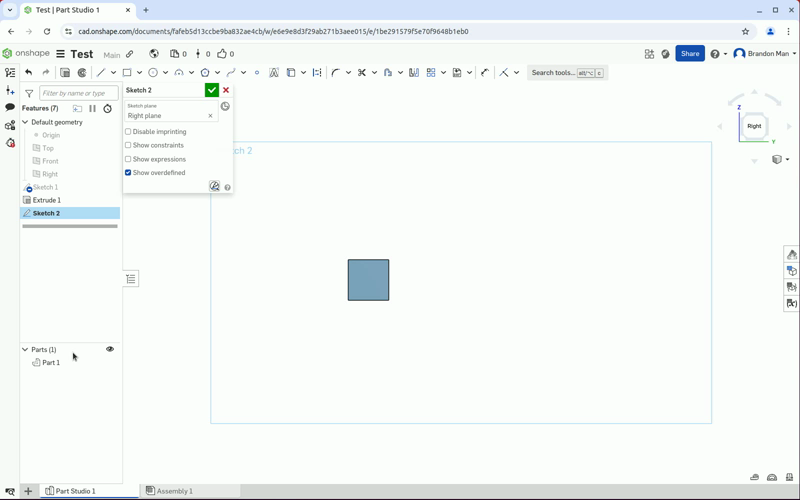
key(y)
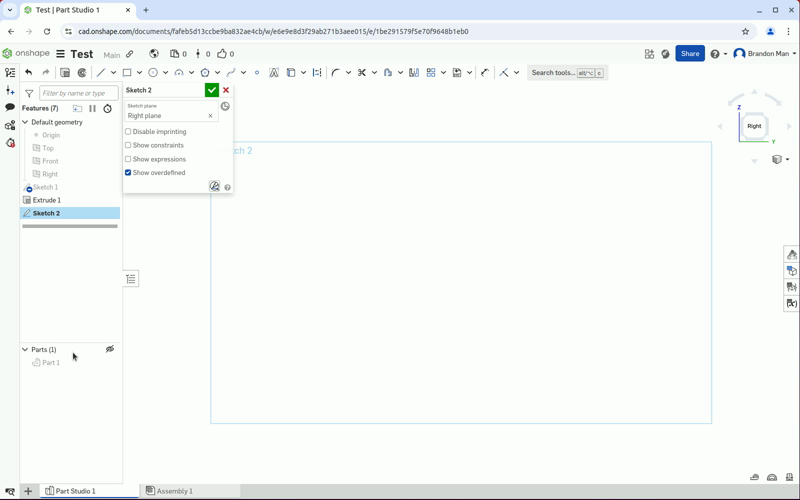
key(c)
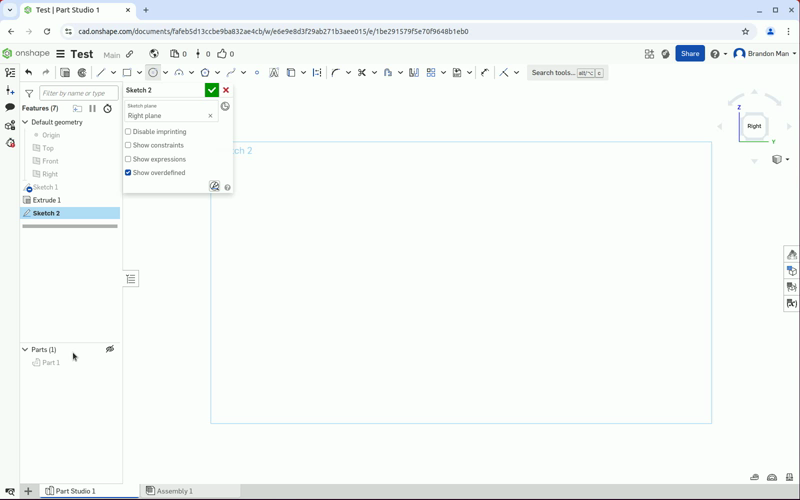
key_down(shift)
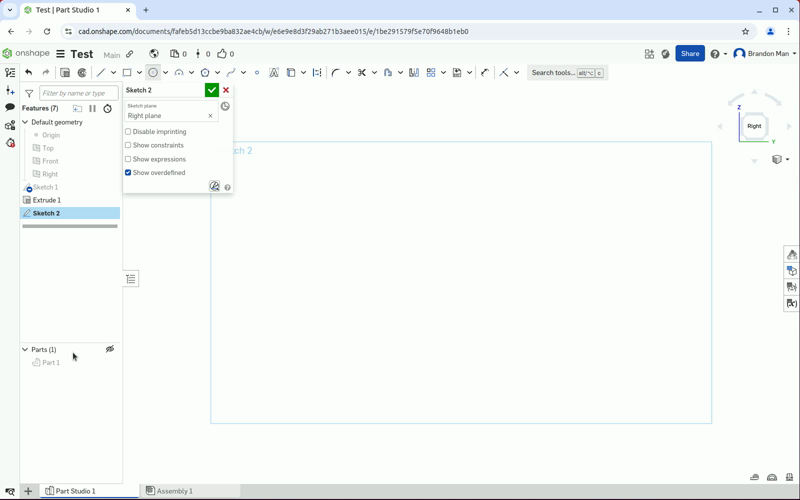
mouse_move(368, 280)
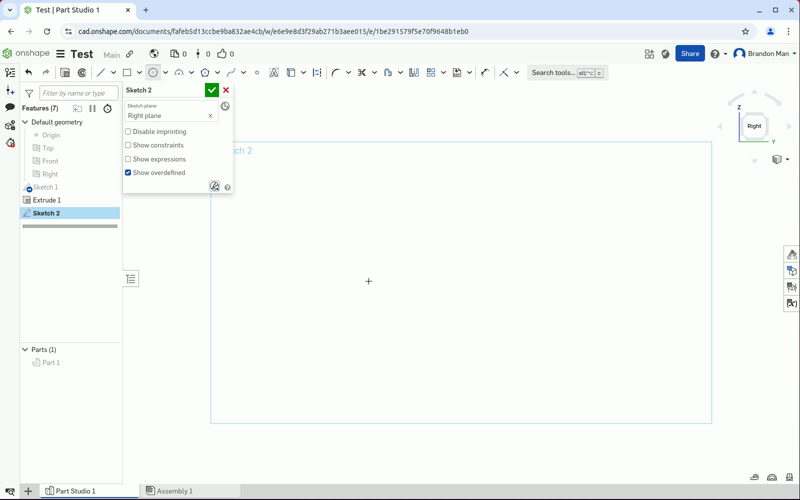
click(368, 280)
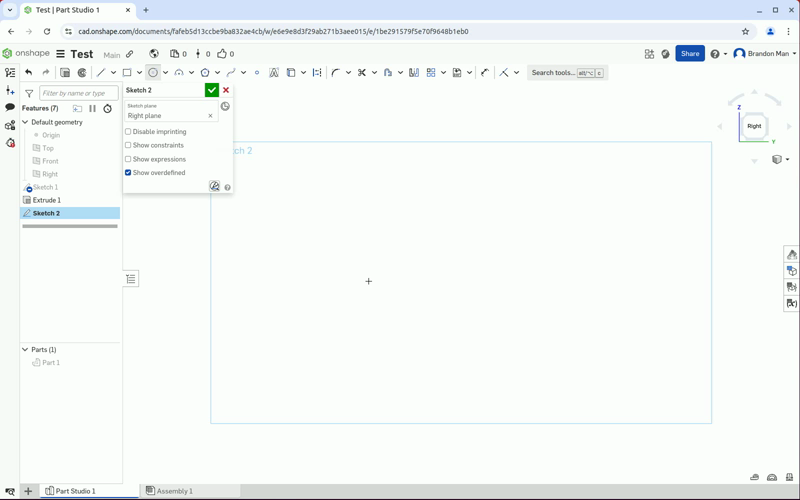
key_up(shift)
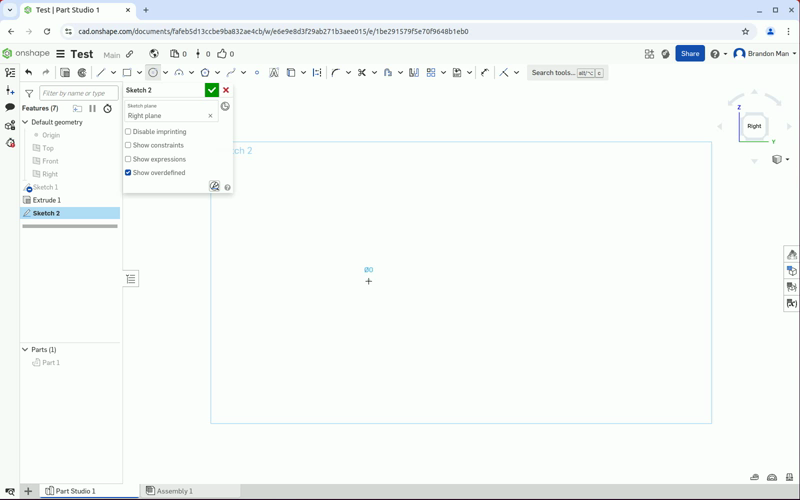
mouse_move(386, 280)
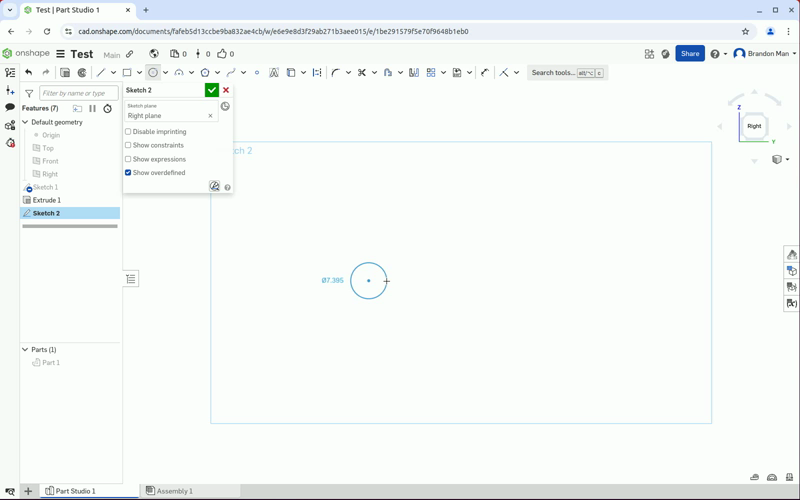
click(386, 280)
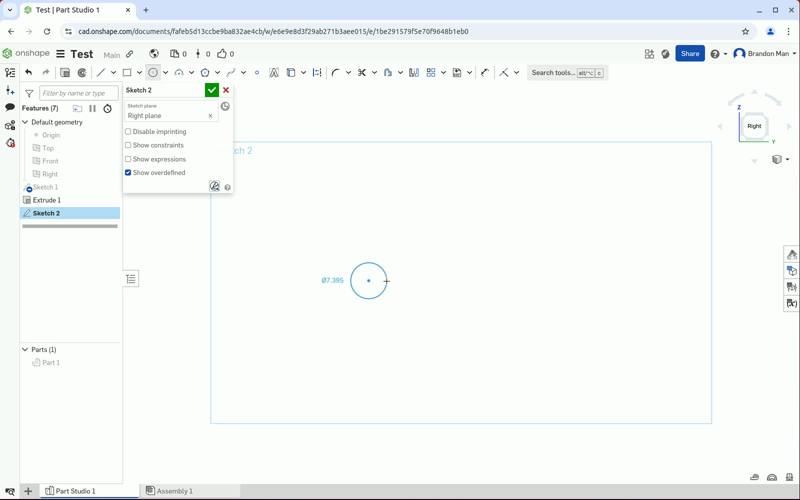
key(esc)
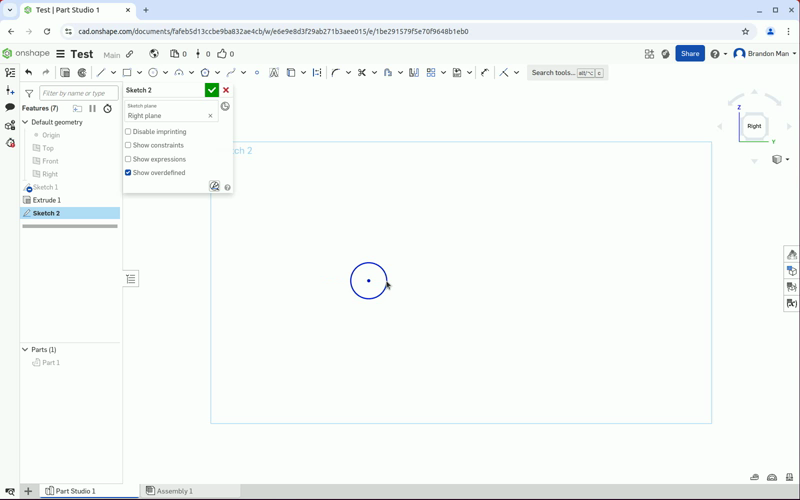
mouse_move(359, 272)
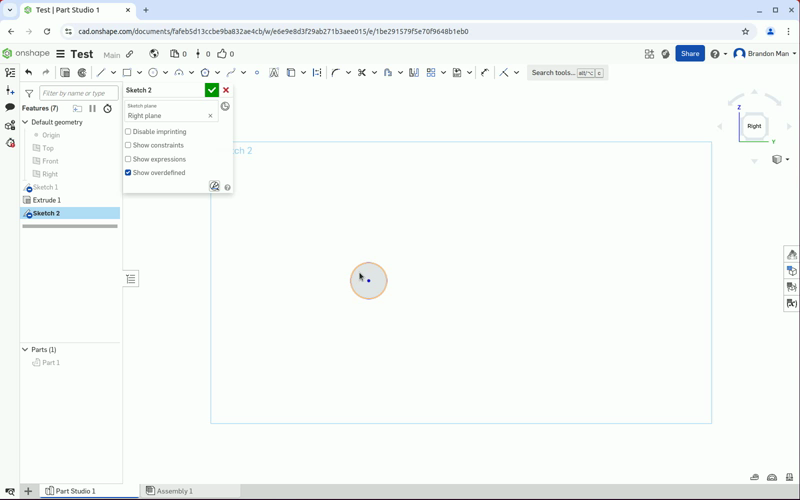
scroll(6)
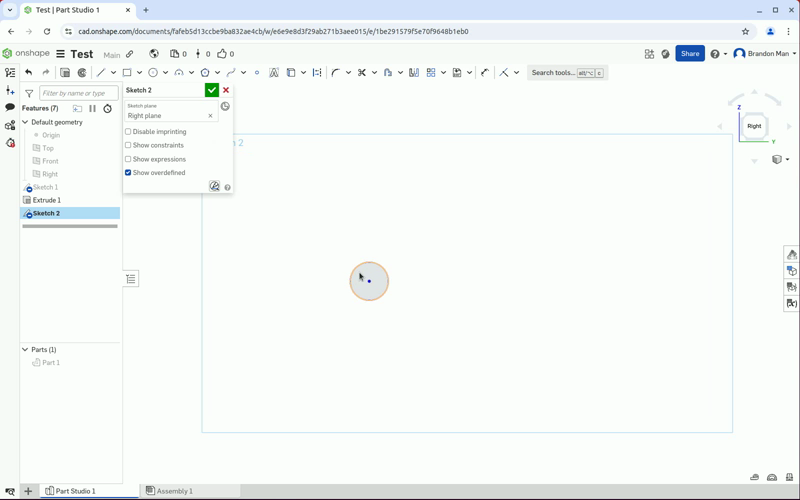
scroll(6)
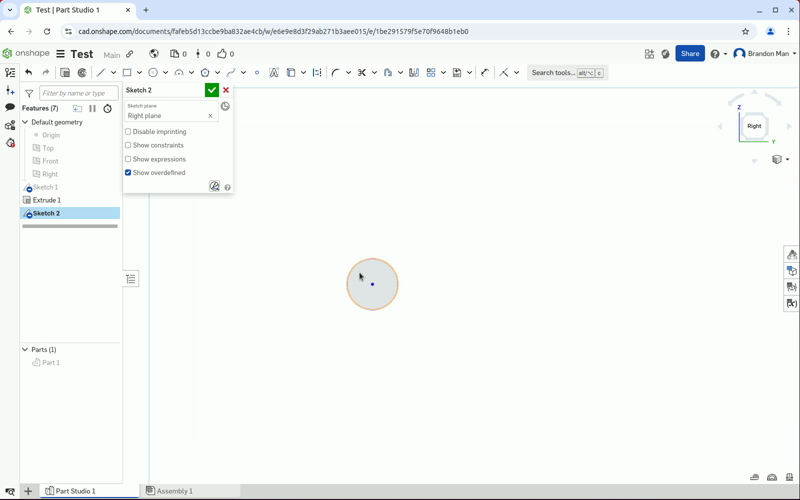
scroll(6)
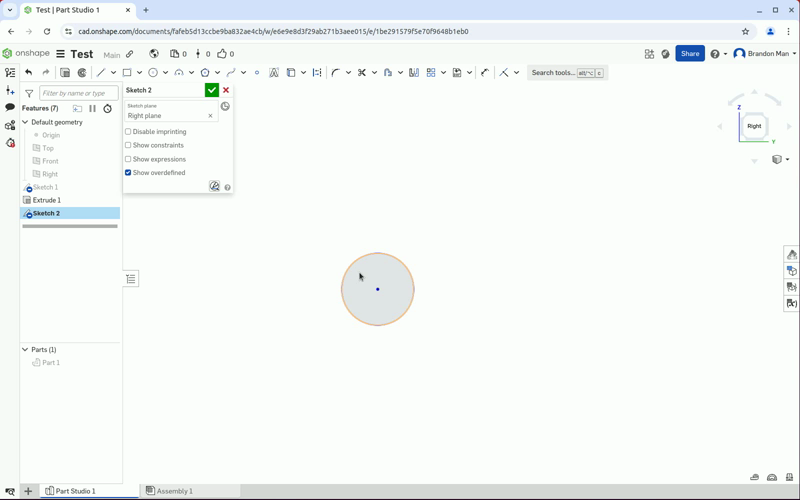
scroll(6)
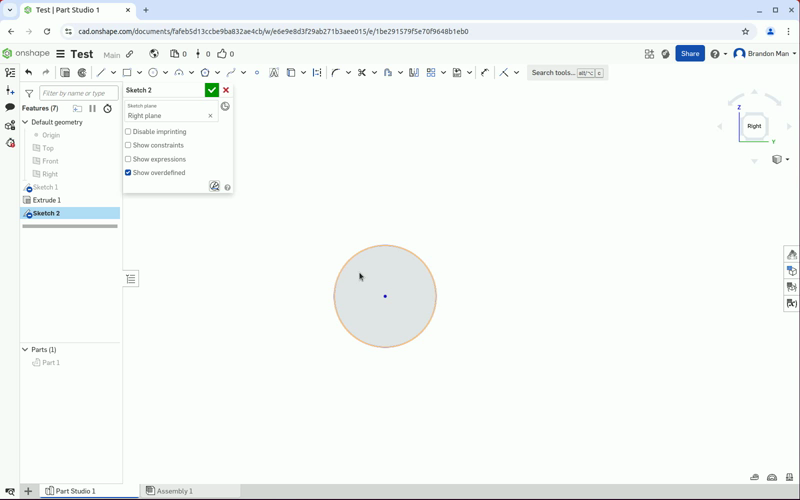
scroll(6)
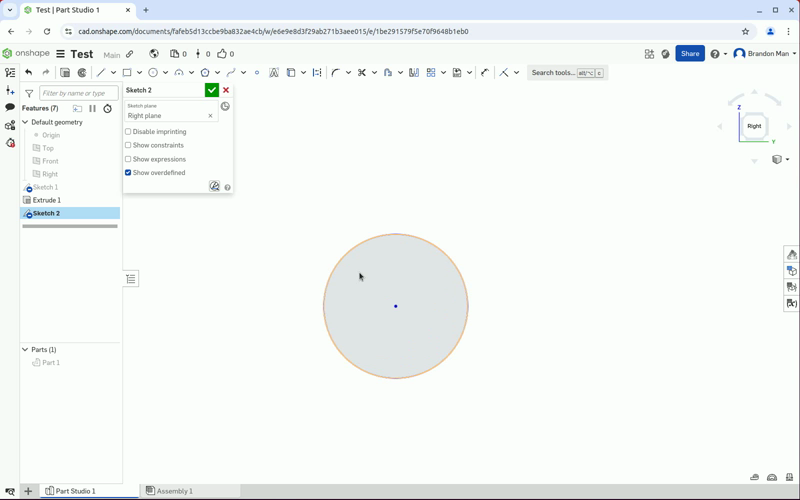
scroll(6)
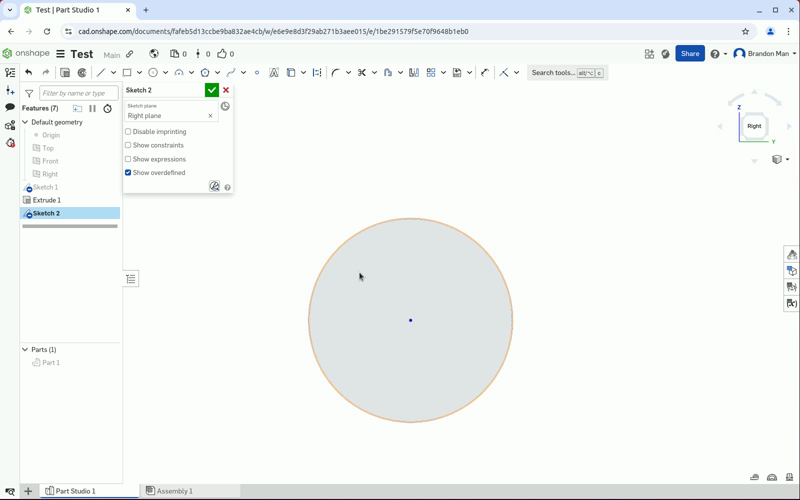
scroll(6)
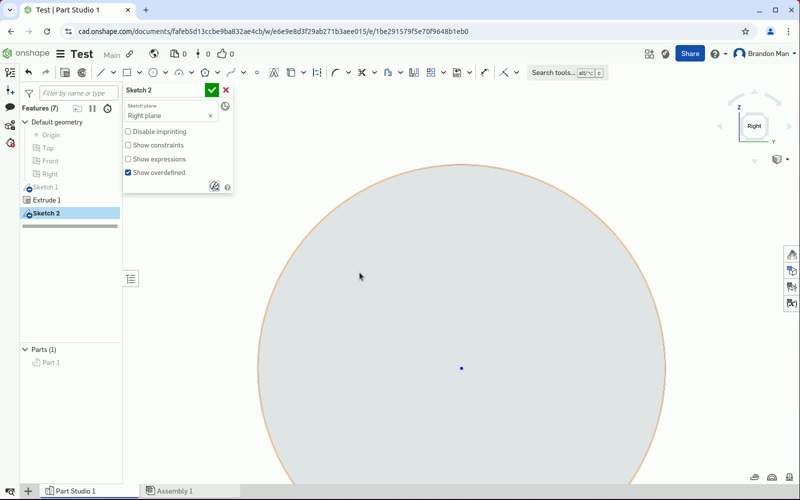
click(359, 272)
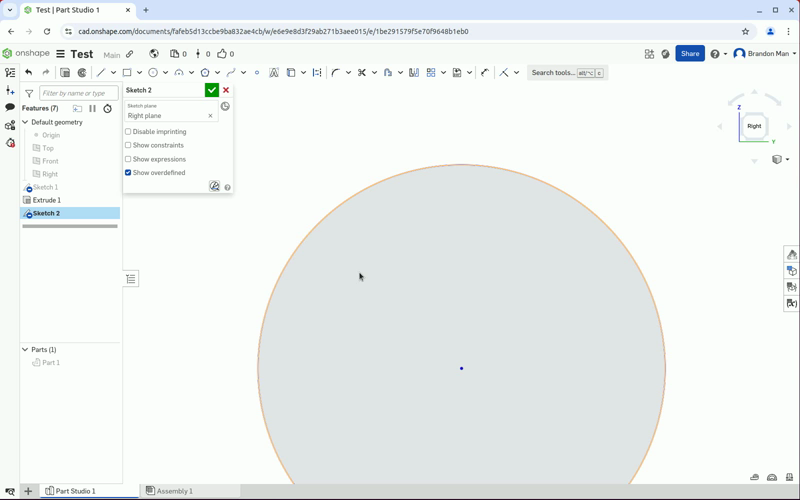
scroll(-6)
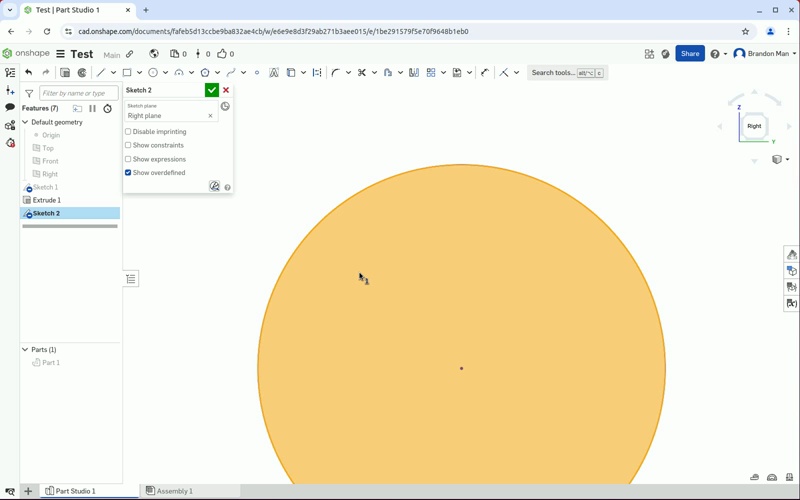
scroll(-6)
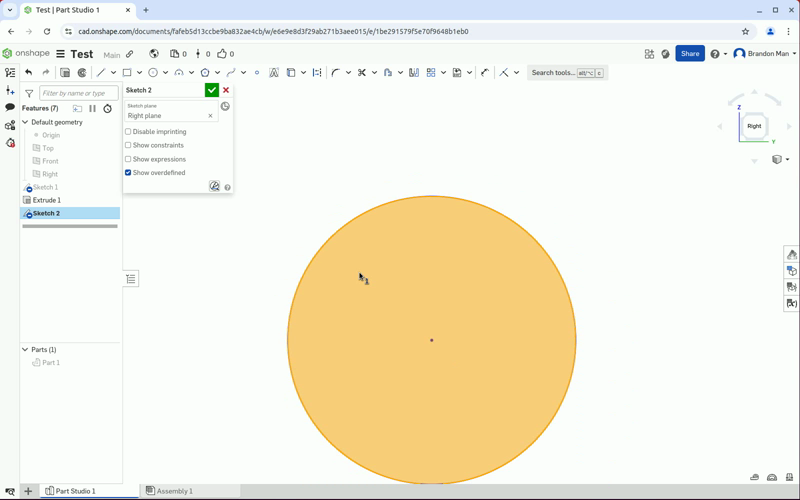
scroll(-6)
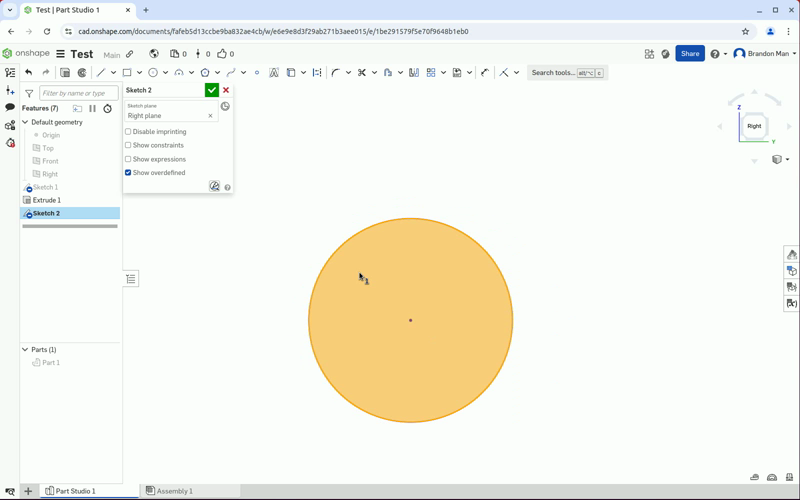
scroll(-6)
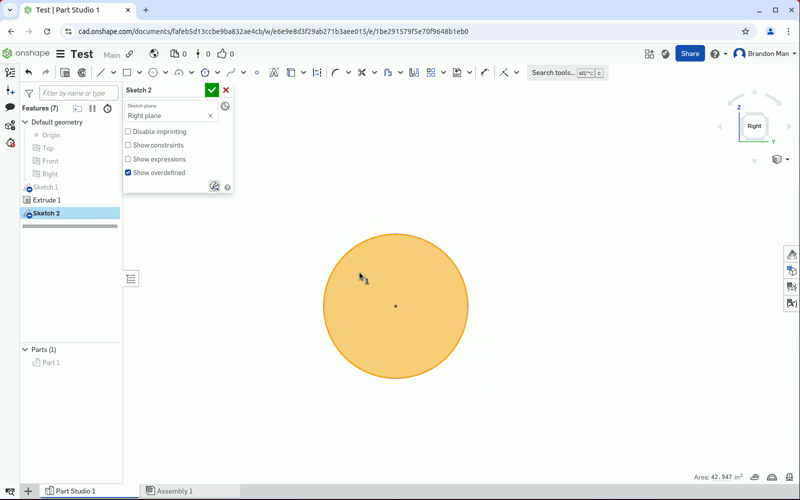
scroll(-6)
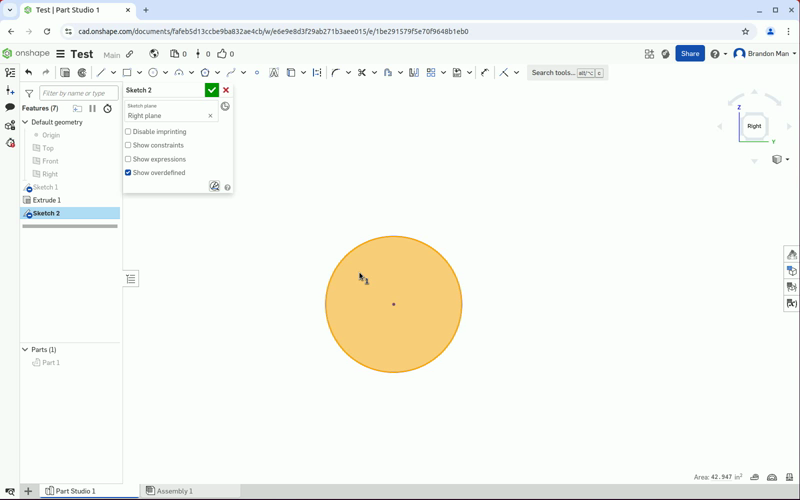
scroll(-6)
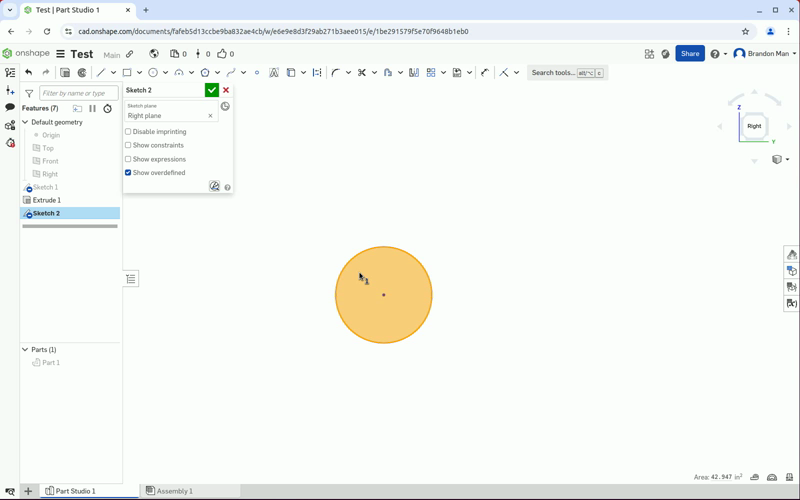
scroll(-6)
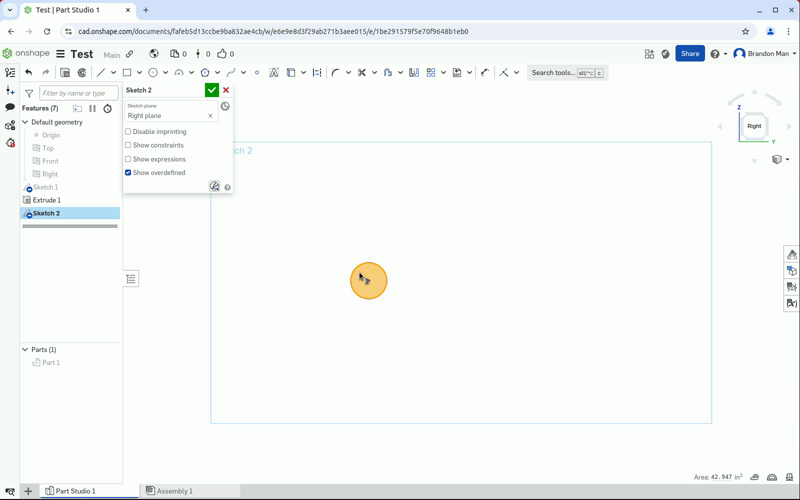
mouse_move(73, 352)
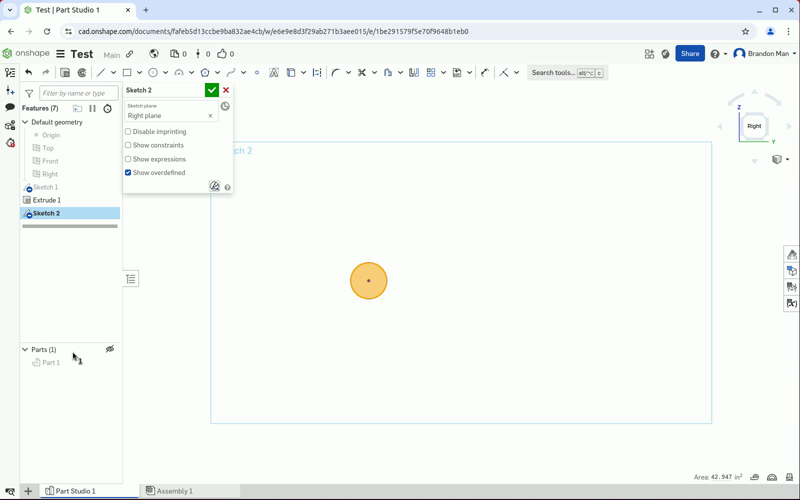
key(shift+y)
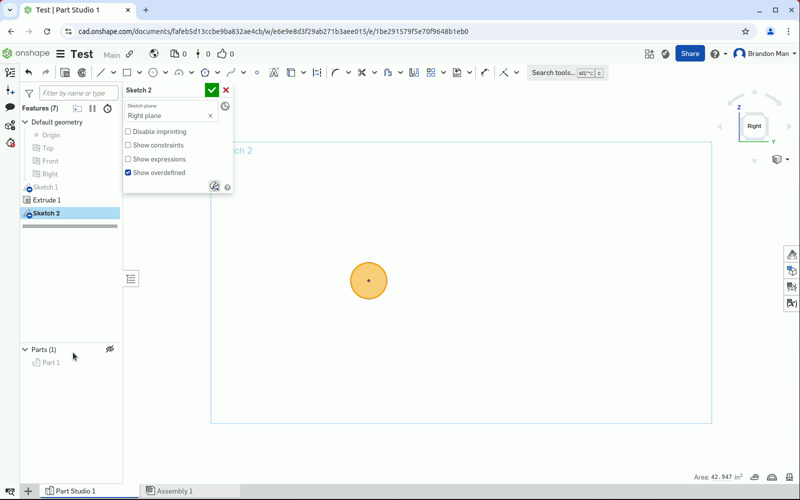
key(shift+e)
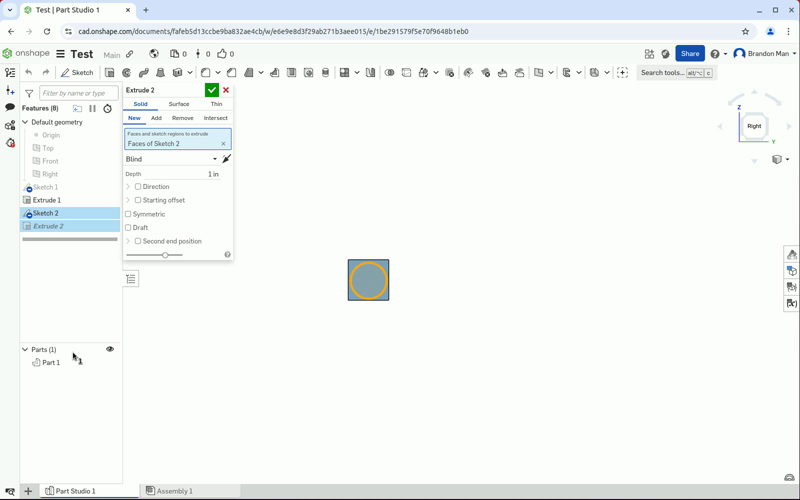
mouse_move(143, 106)
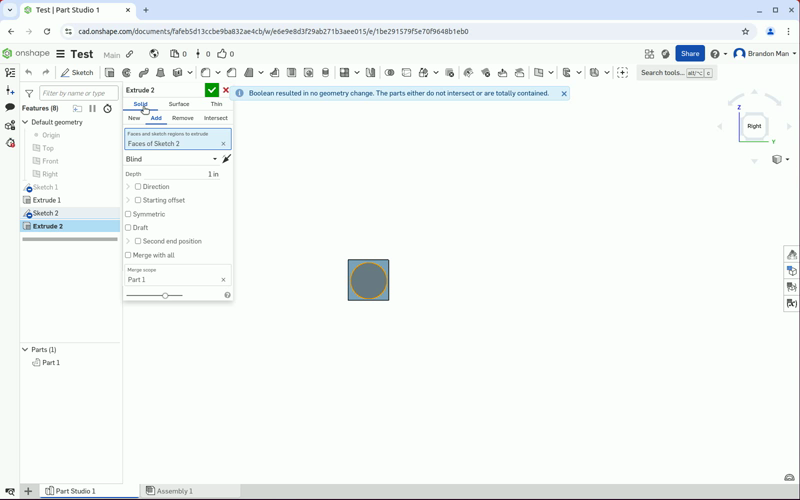
click(143, 106)
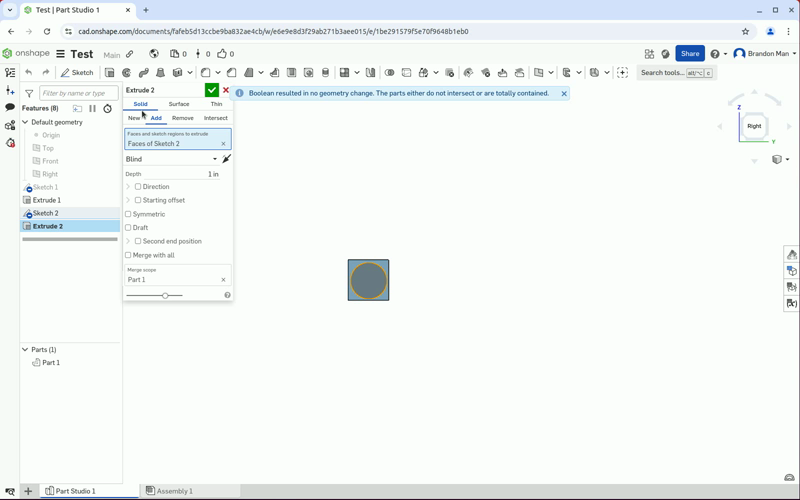
mouse_move(137, 120)
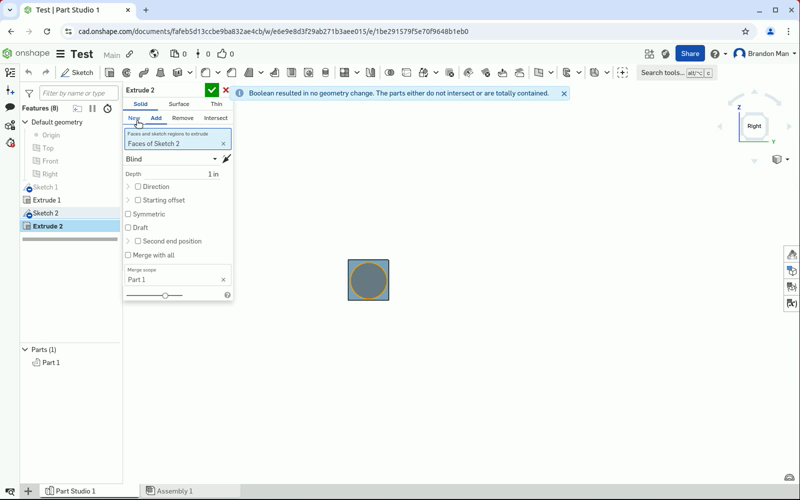
click(137, 120)
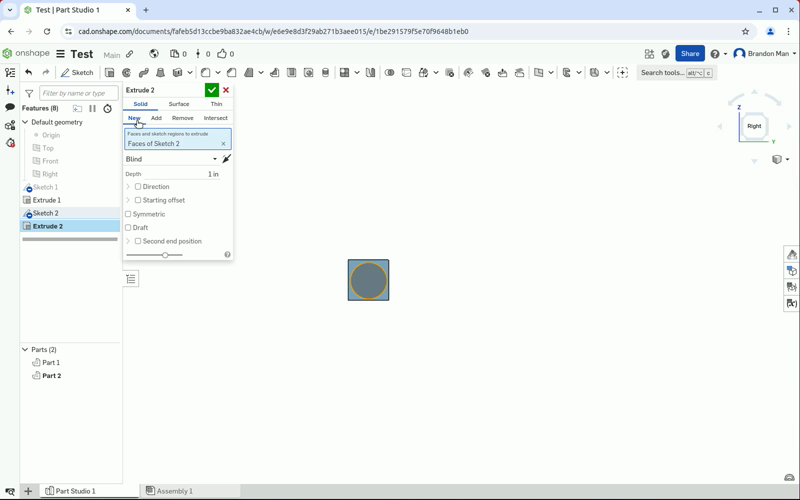
key(tab, 4)
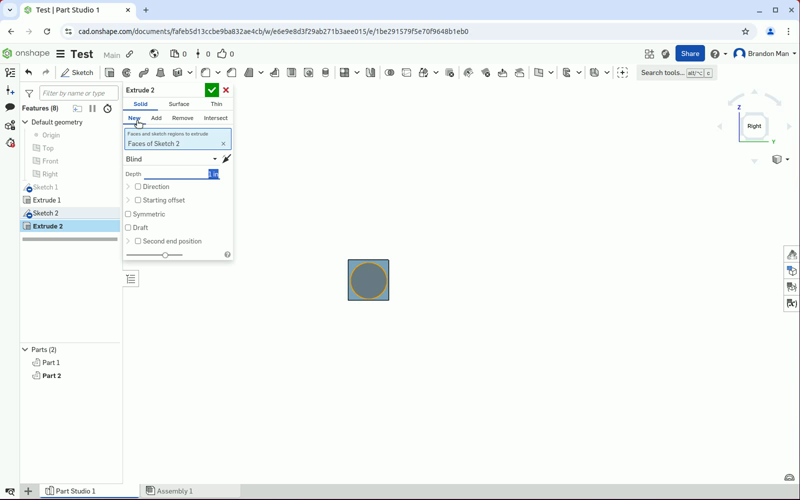
text(8.184)
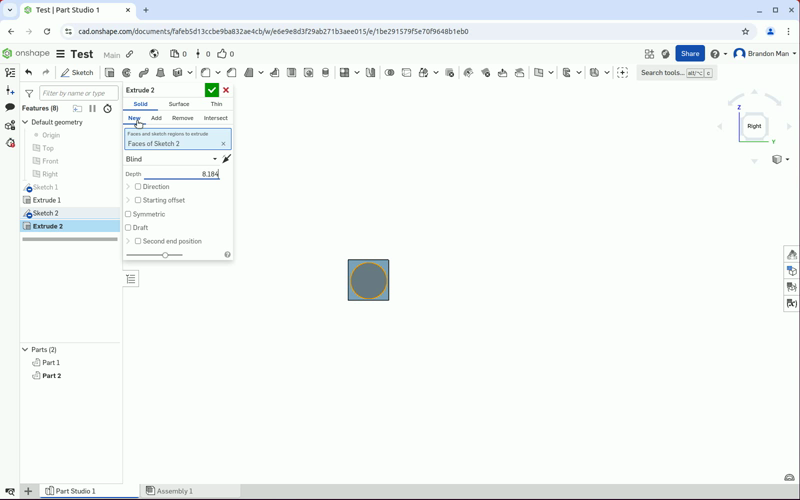
key(enter)
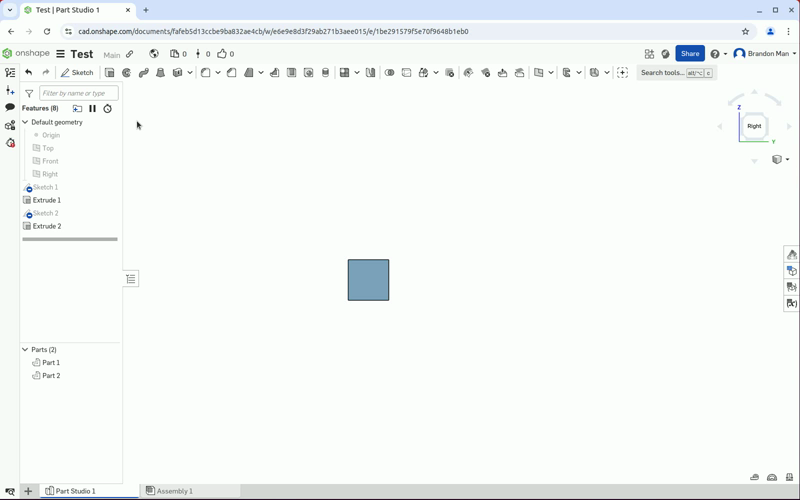
key(shift+h)
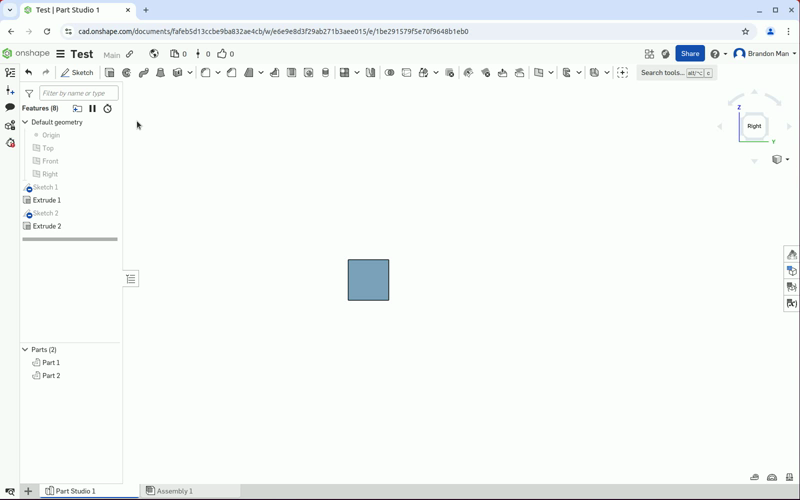
key(shift+h)
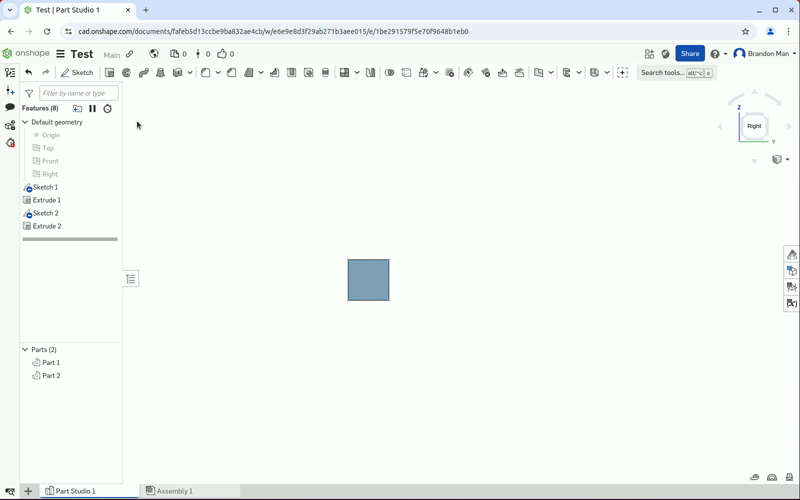
key(shift+7)
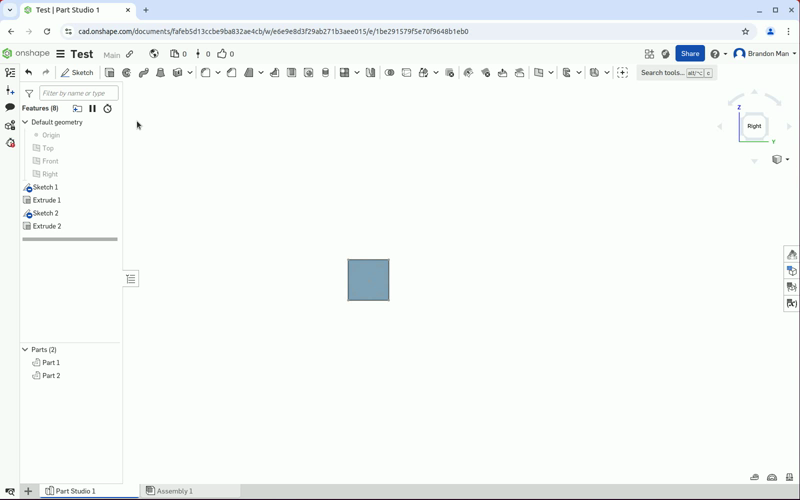
key(right, 2)
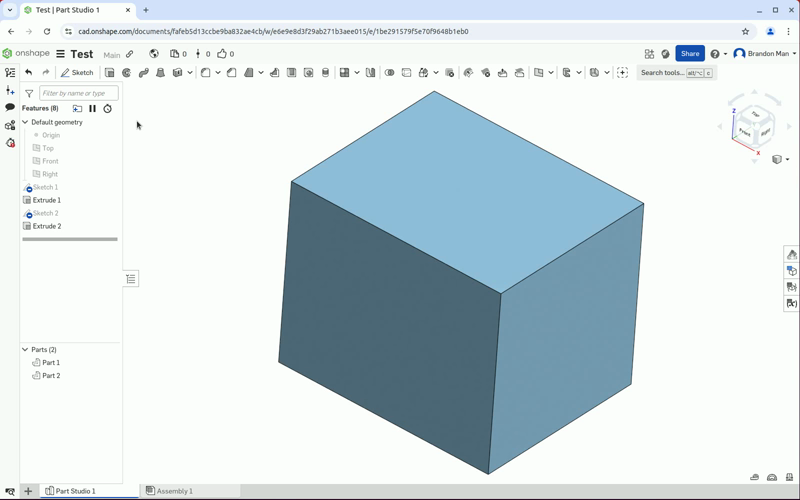
key(down, 2)
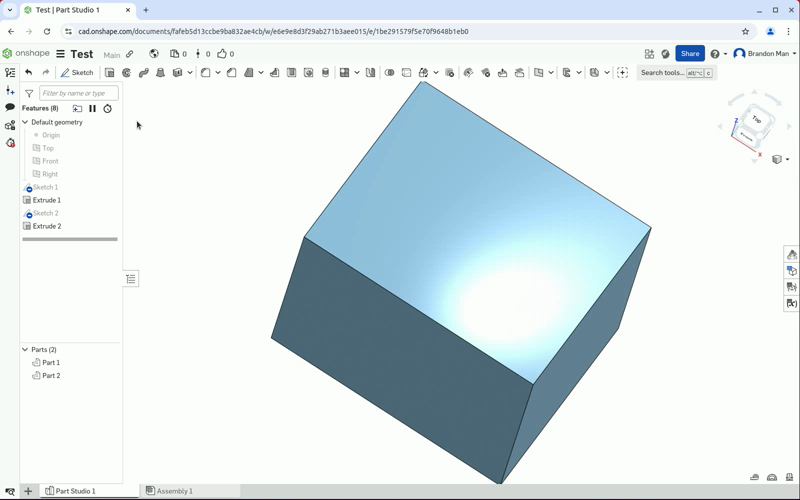
key(up, 2)
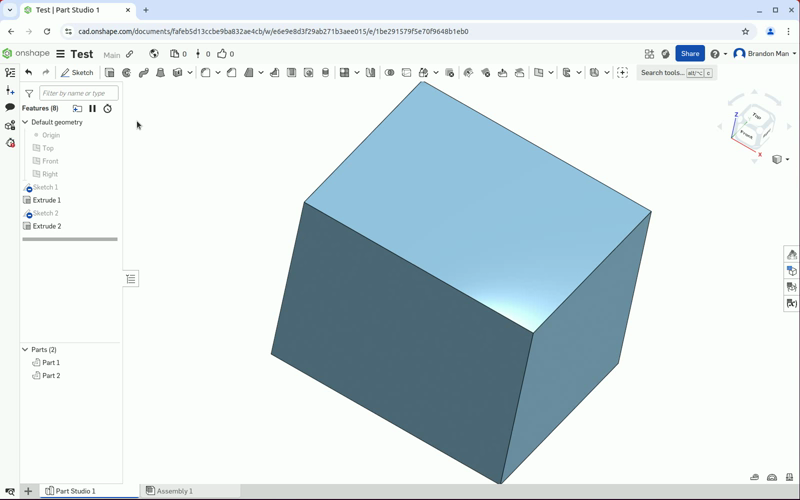
key(left, 2)
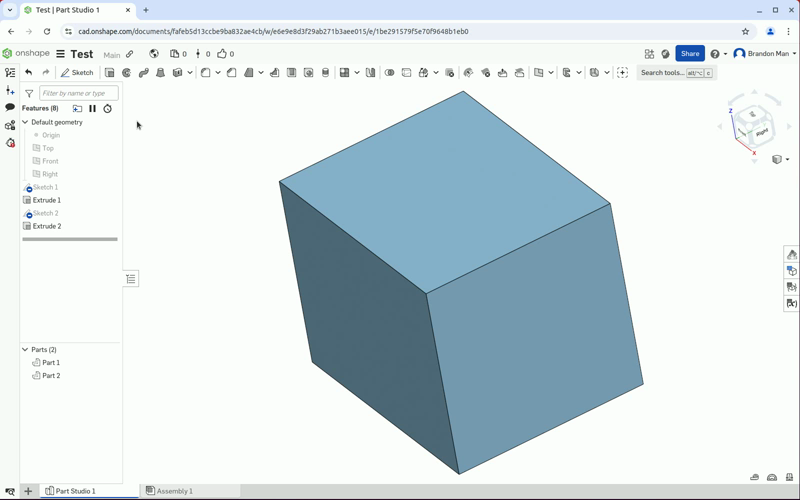
mouse_move(73, 189)
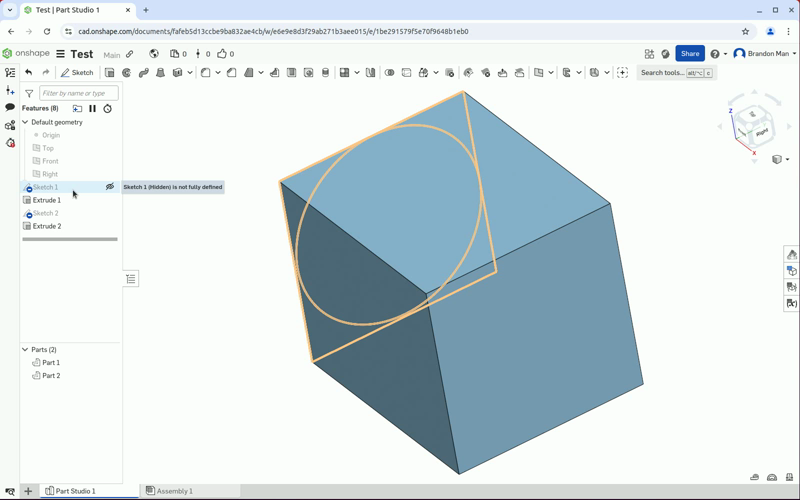
click(73, 189)